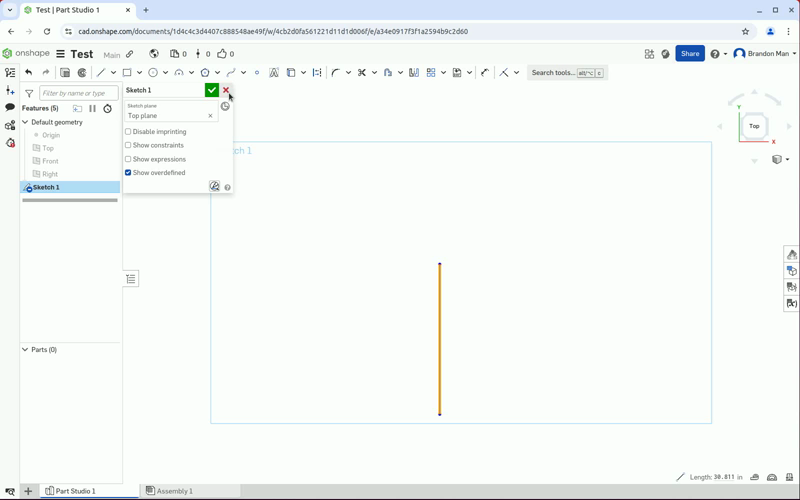
key(shift+h)
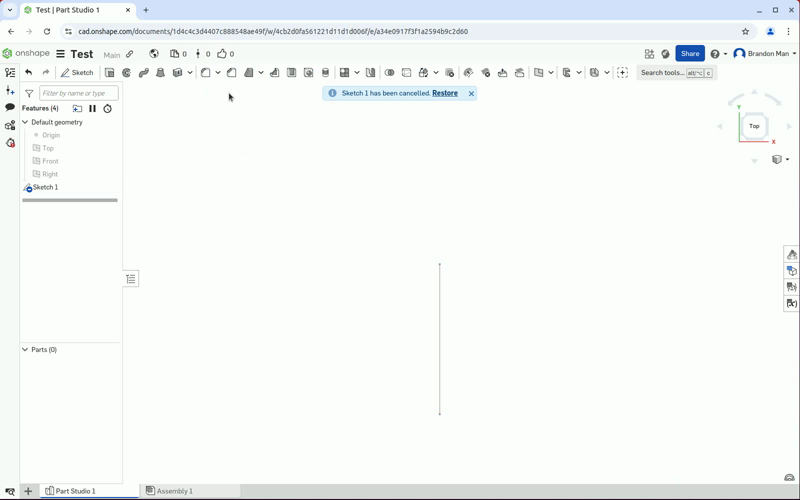
key(shift+s)
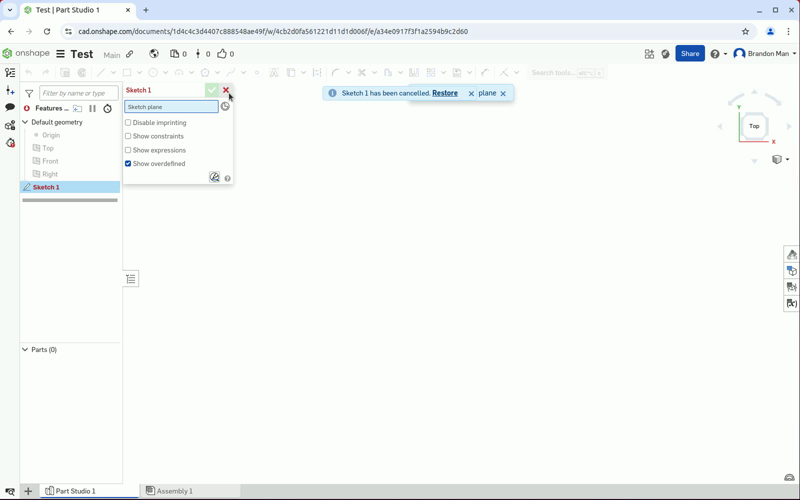
mouse_move(73, 150)
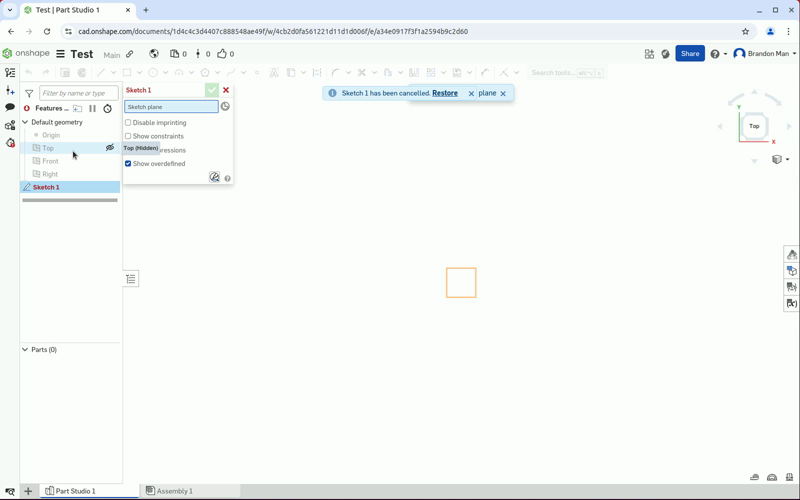
click(73, 150)
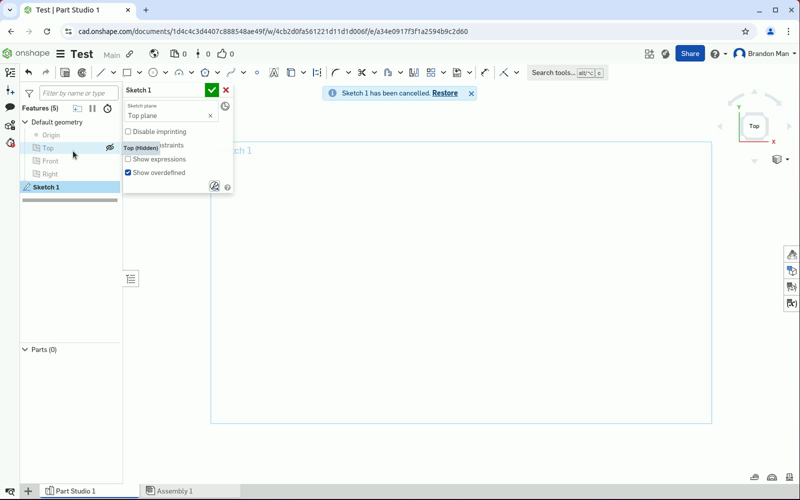
mouse_move(73, 352)
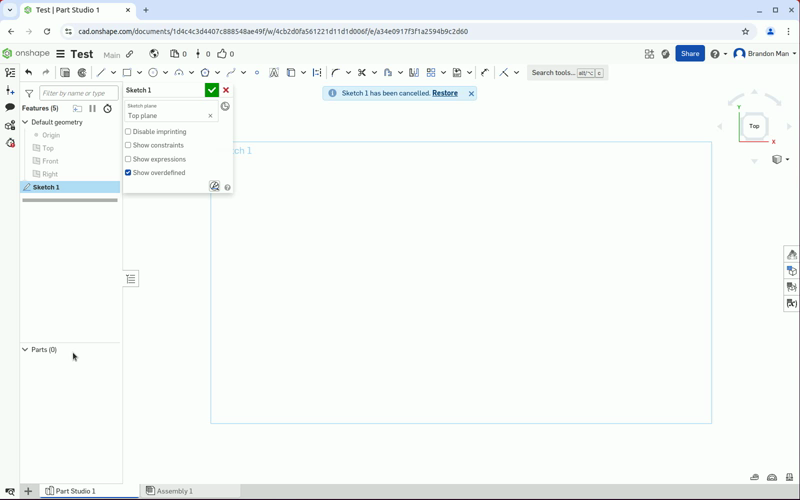
key(y)
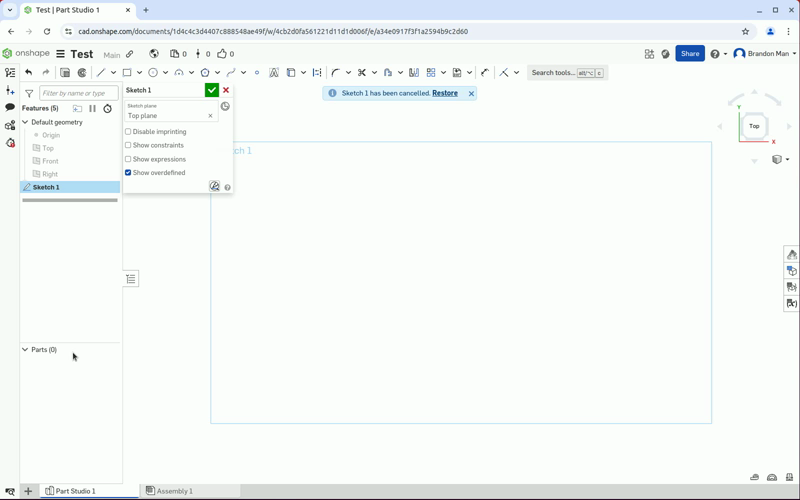
key(c)
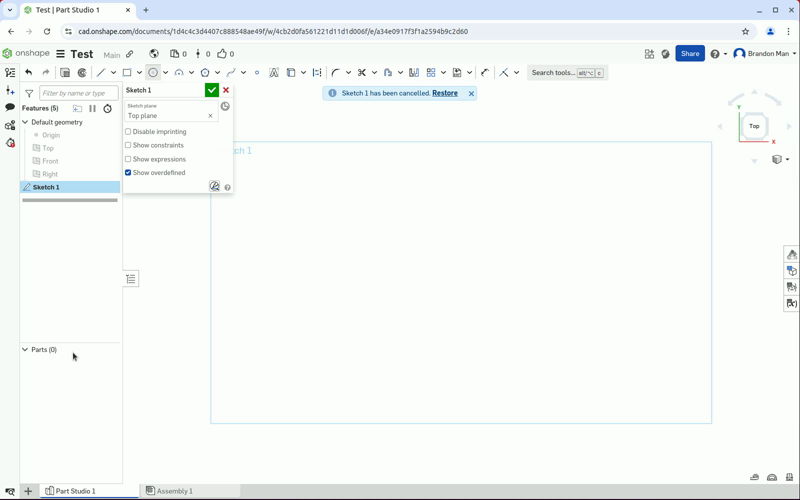
key_down(shift)
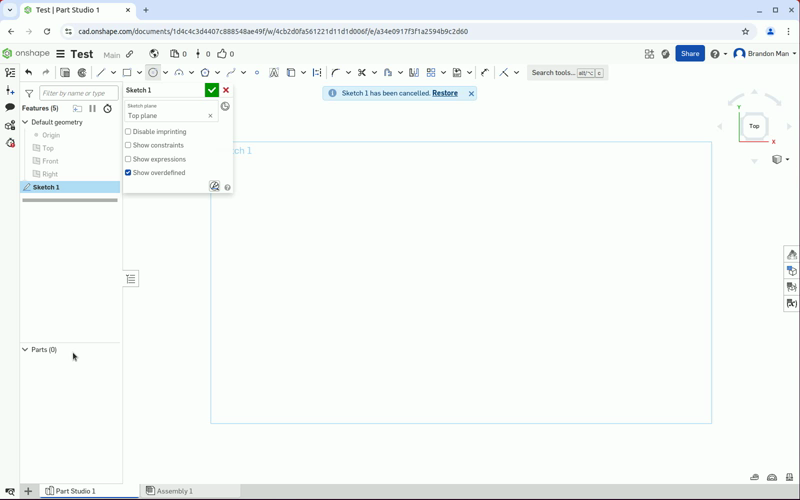
mouse_move(425, 187)
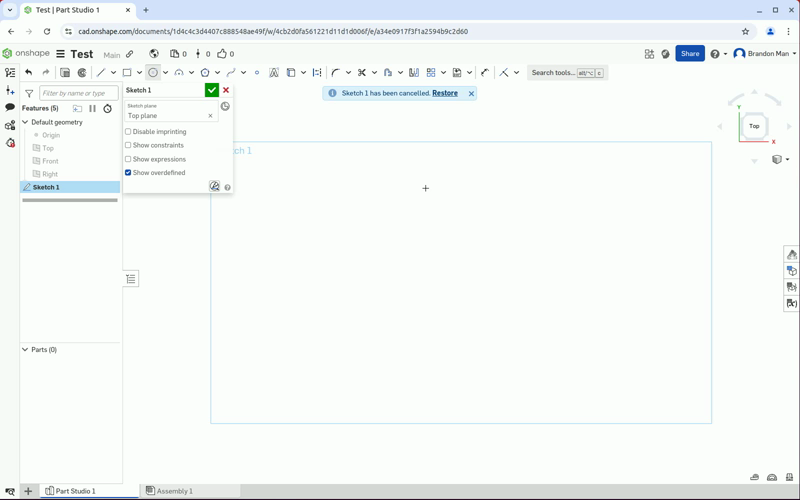
click(425, 187)
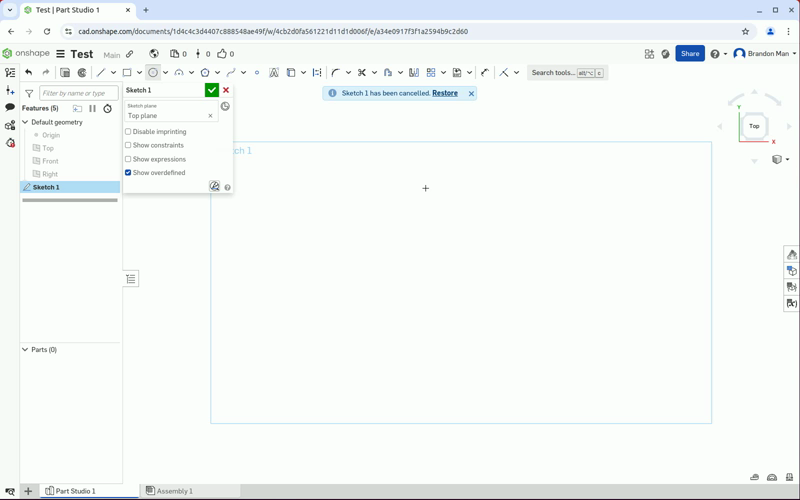
key_up(shift)
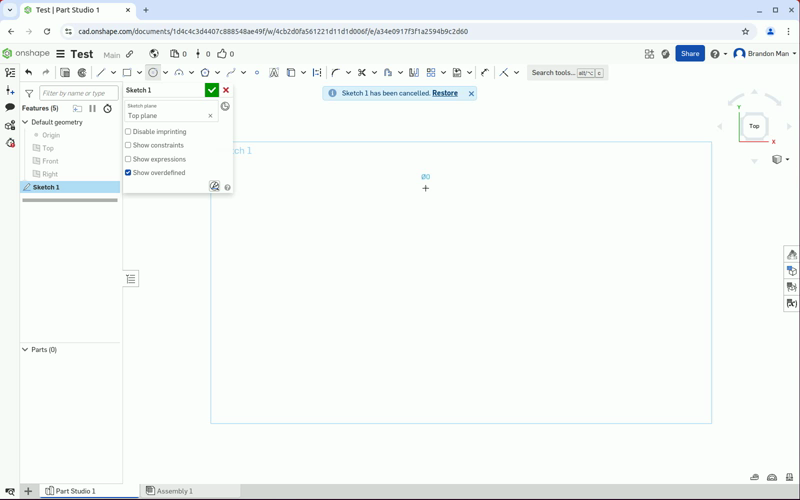
mouse_move(436, 187)
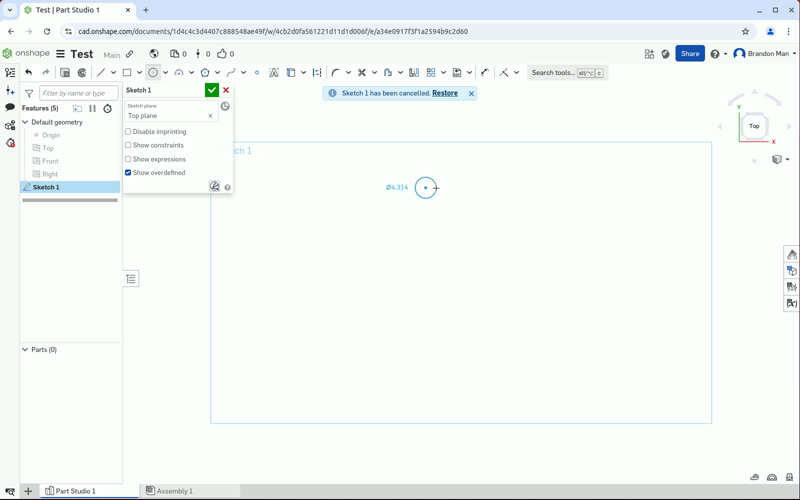
click(436, 187)
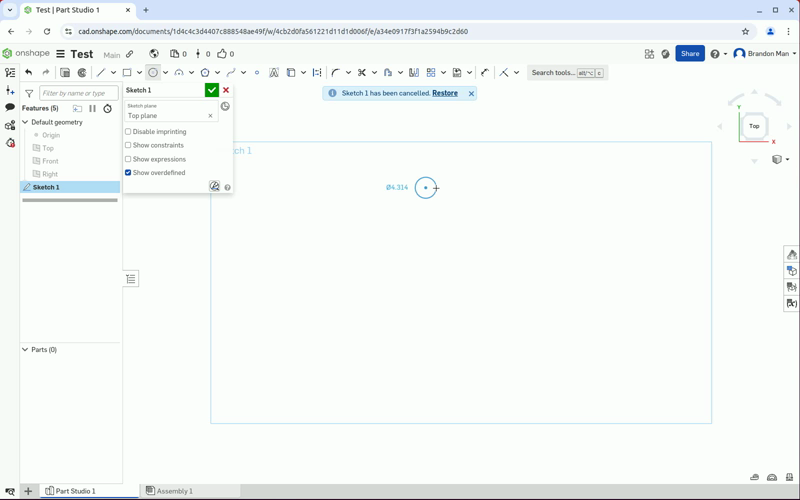
key(esc)
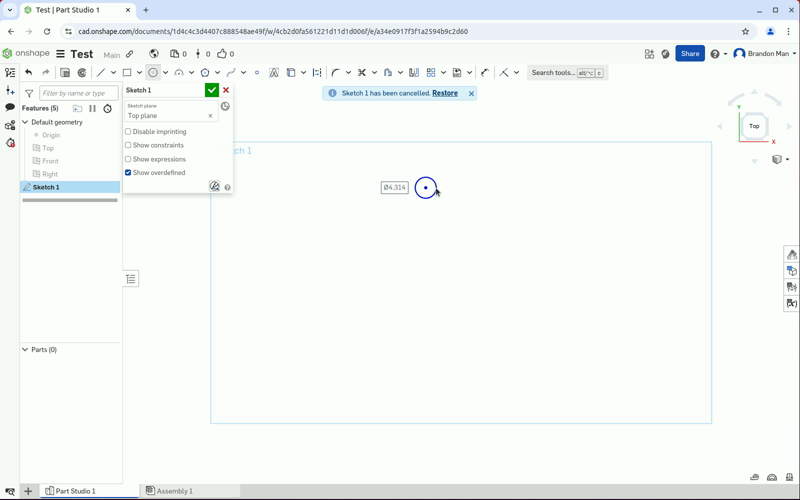
mouse_move(422, 185)
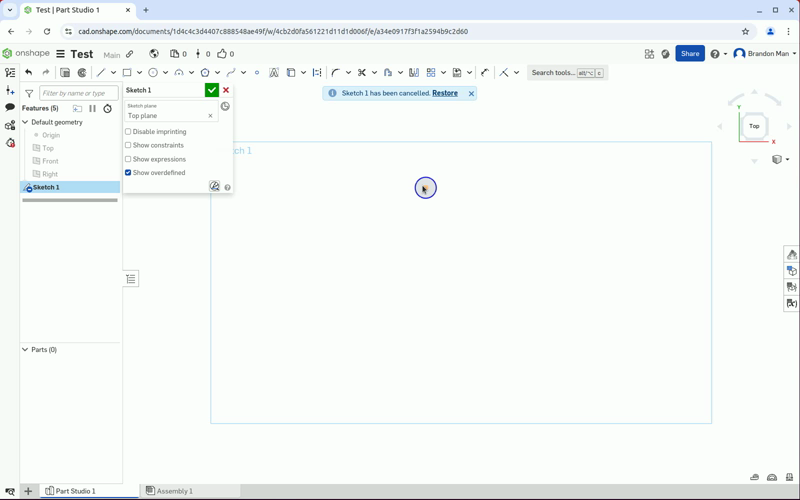
scroll(6)
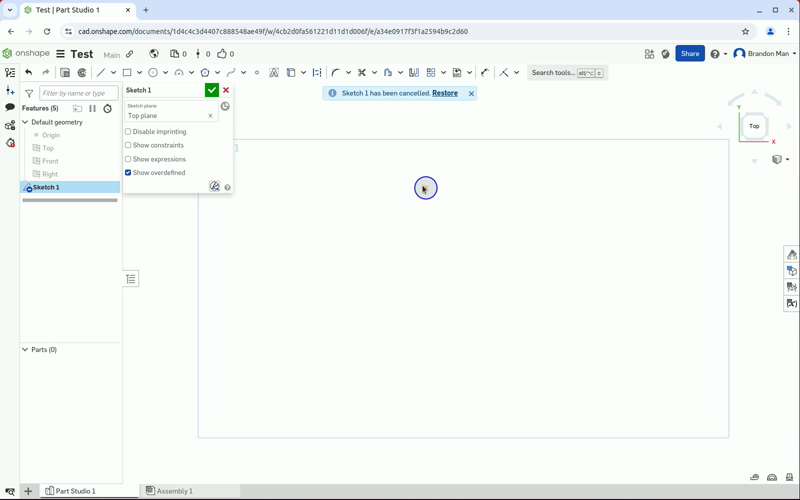
scroll(6)
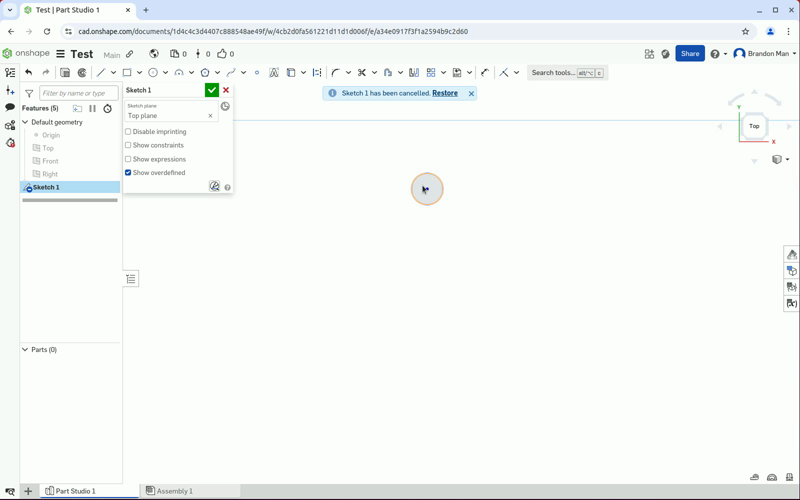
scroll(6)
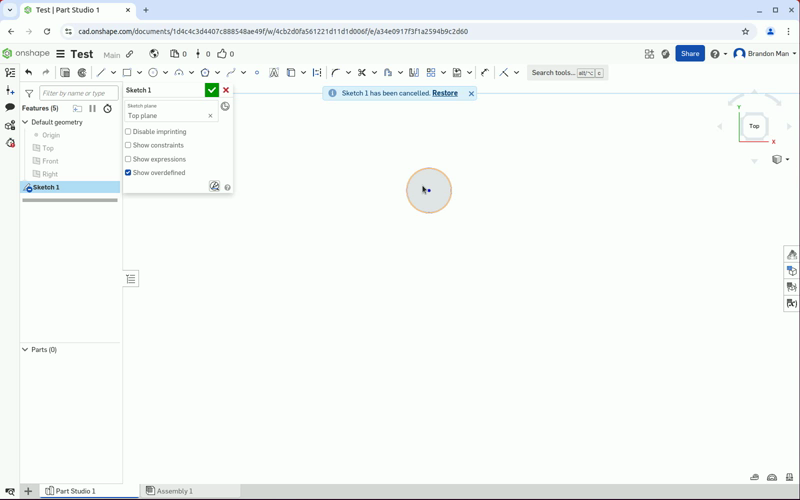
scroll(6)
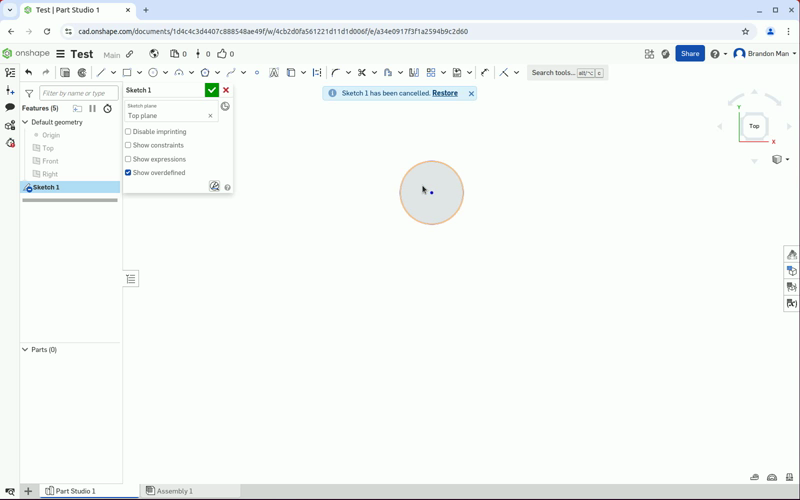
scroll(6)
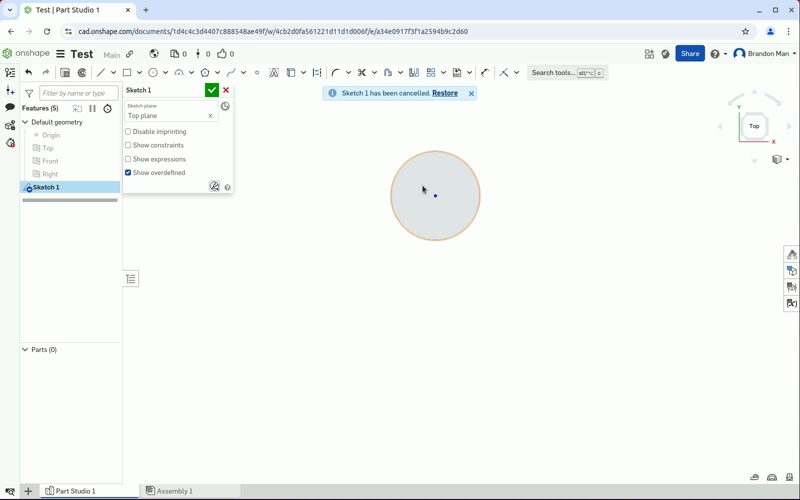
scroll(6)
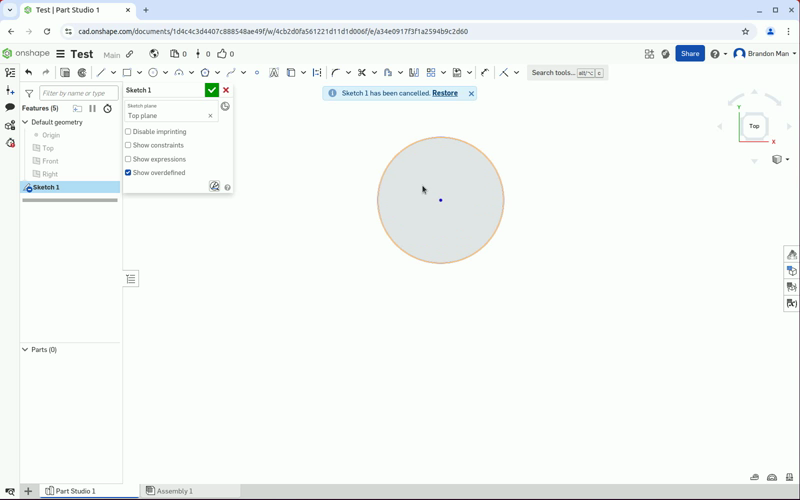
scroll(6)
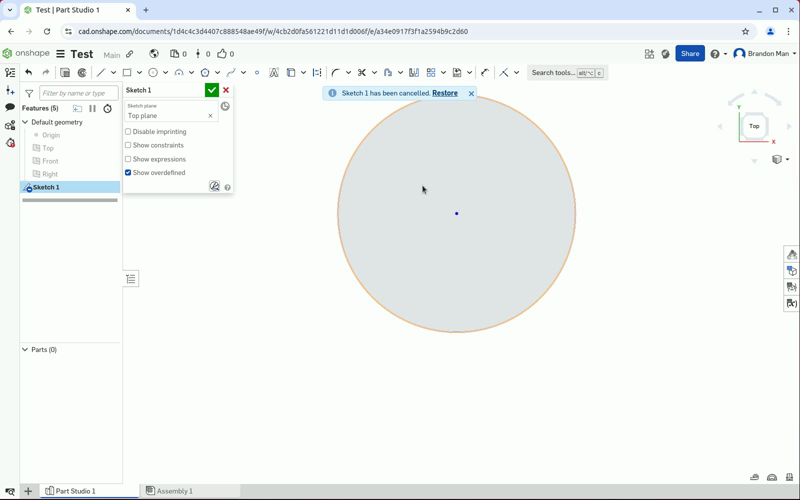
click(422, 185)
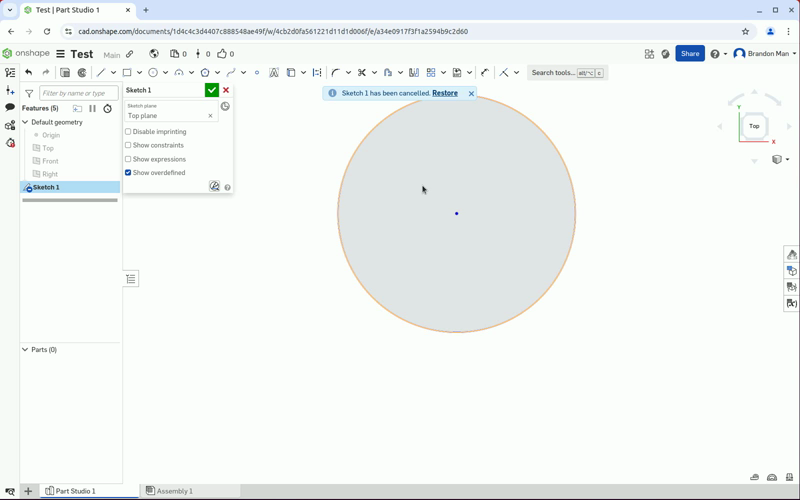
scroll(-6)
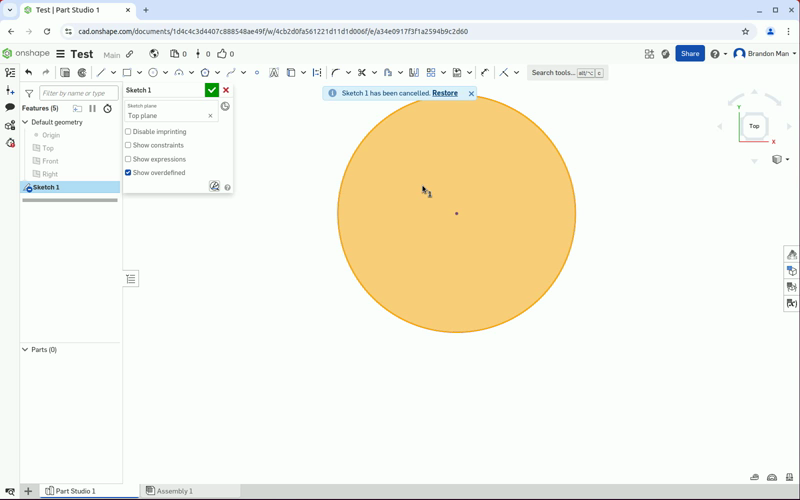
scroll(-6)
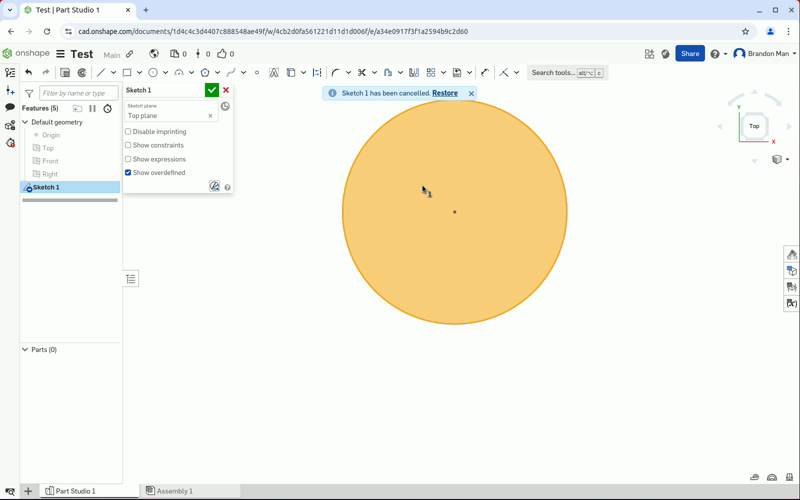
scroll(-6)
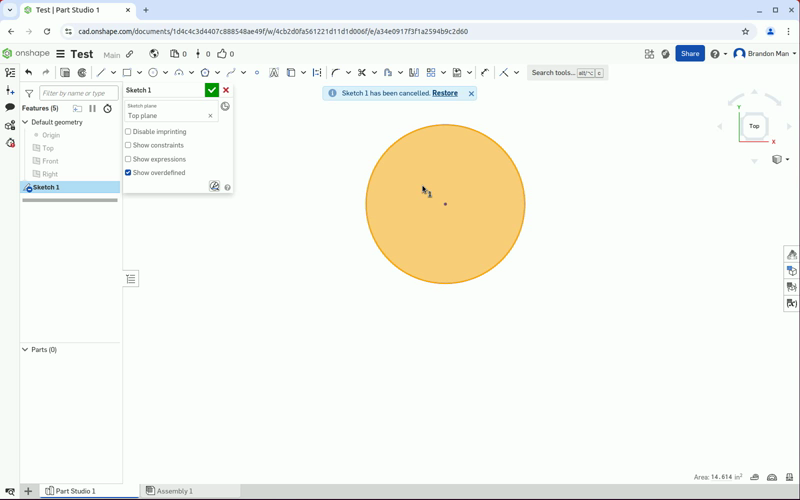
scroll(-6)
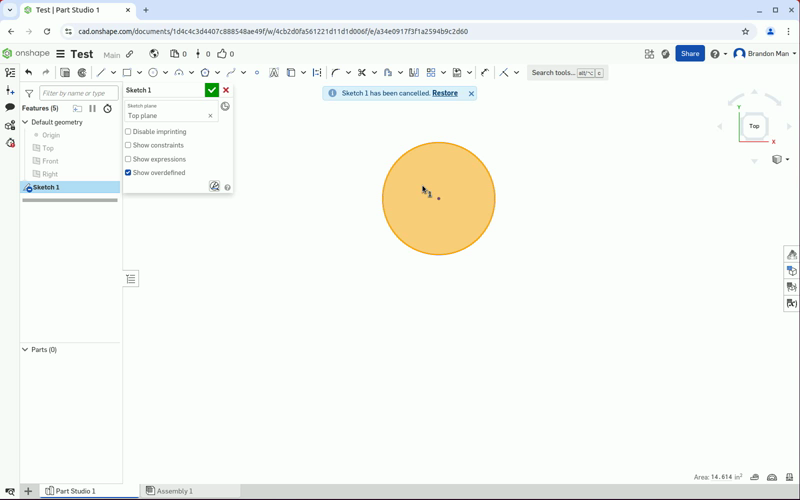
scroll(-6)
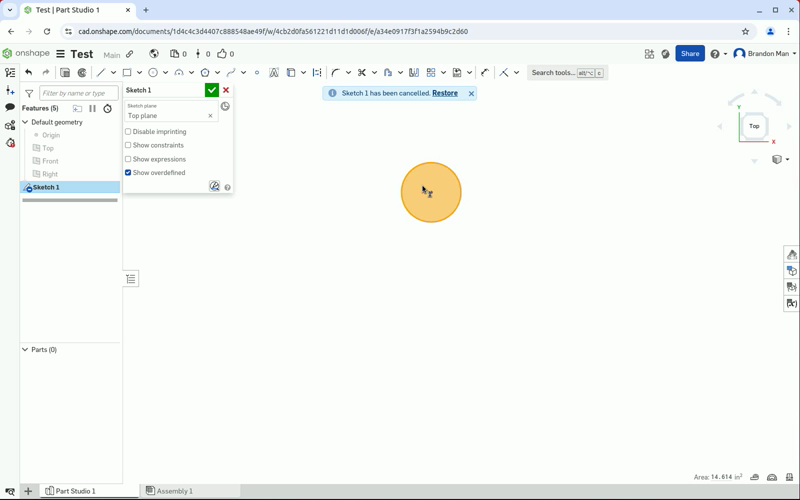
scroll(-6)
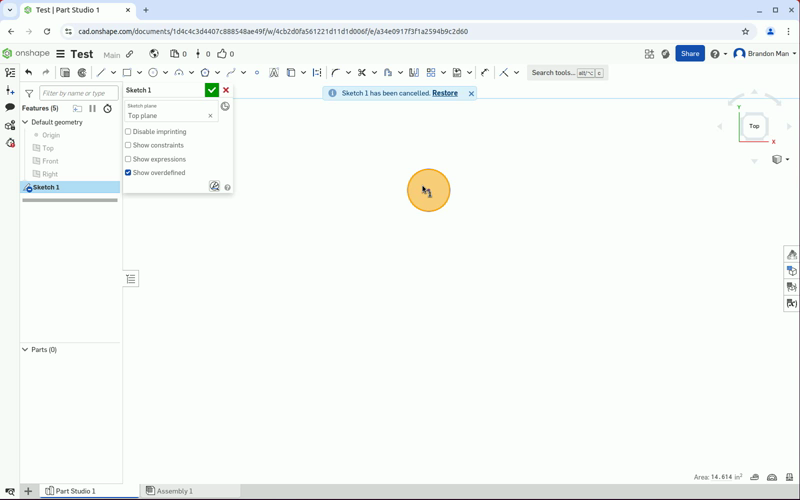
scroll(-6)
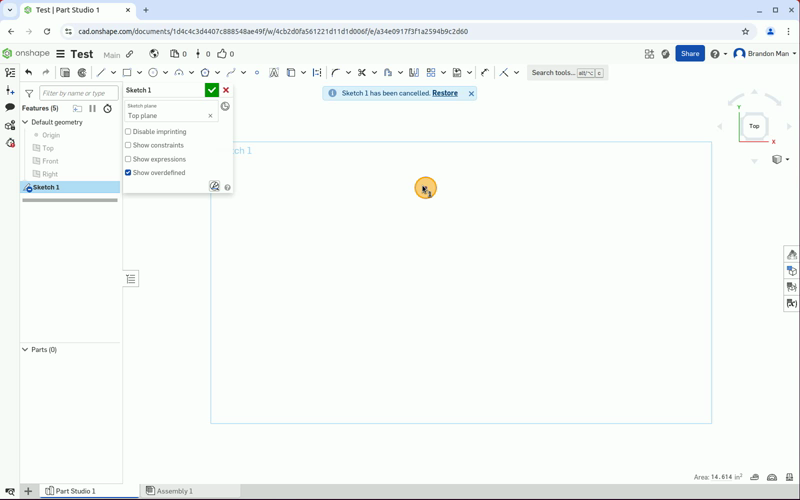
mouse_move(73, 352)
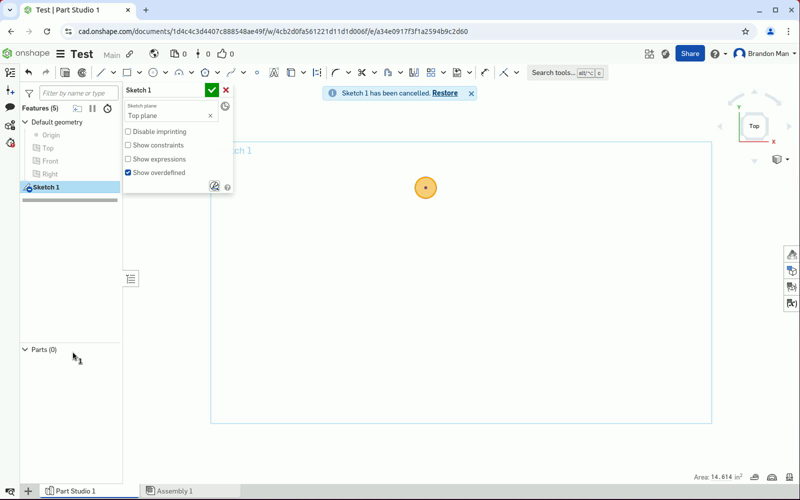
key(shift+y)
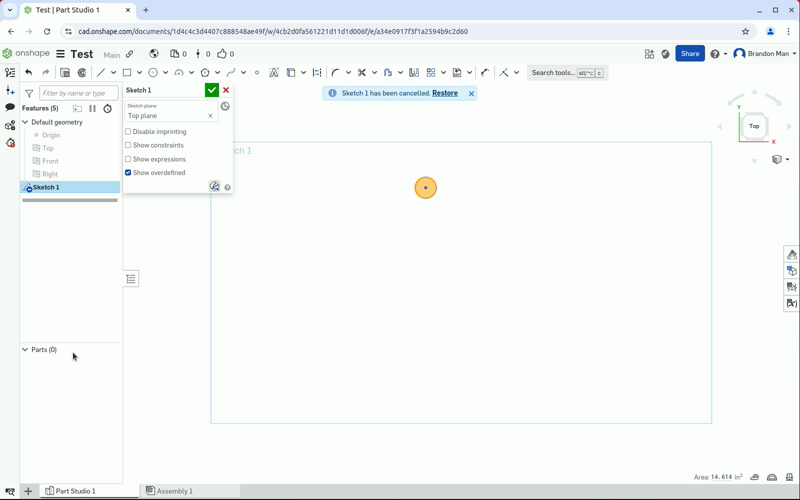
key(shift+e)
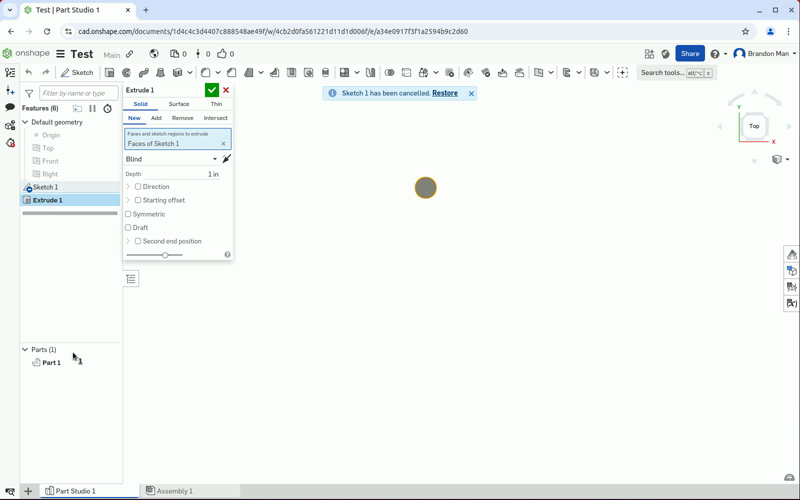
mouse_move(143, 106)
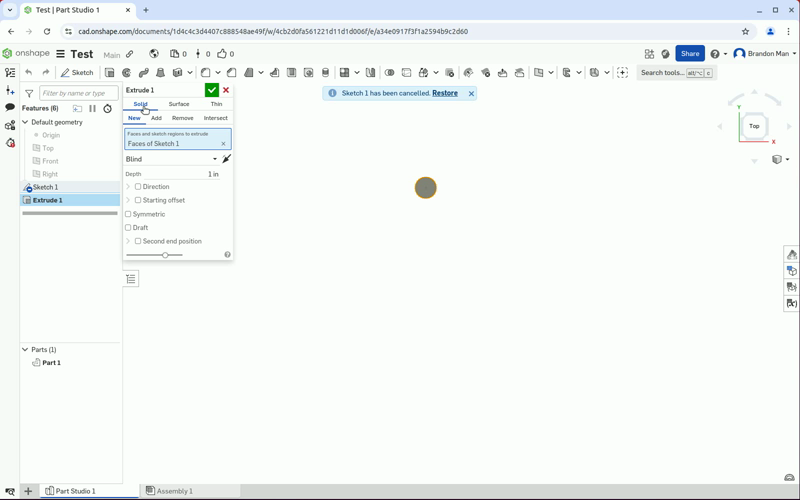
click(143, 106)
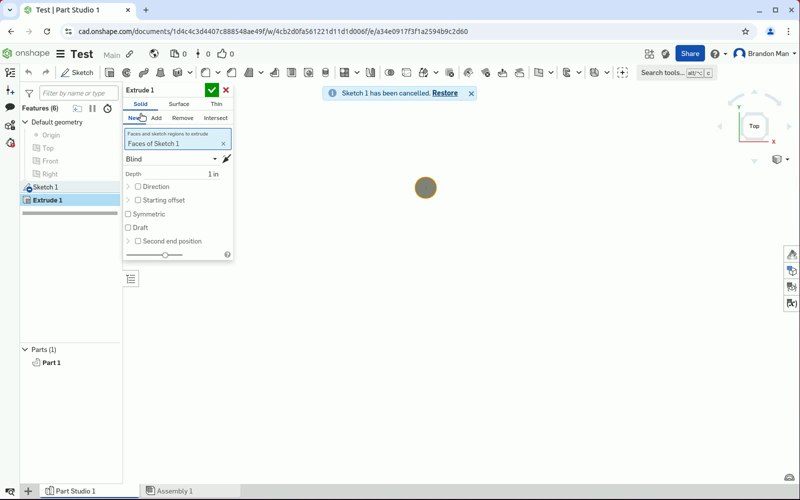
mouse_move(137, 120)
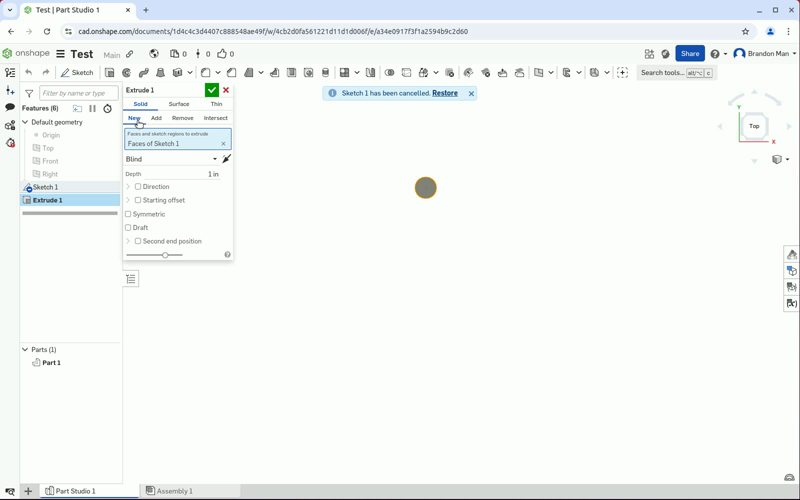
click(137, 120)
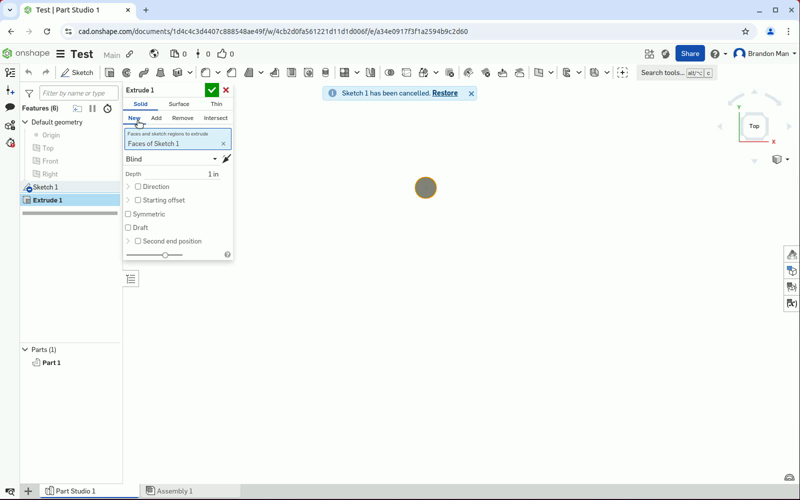
key(tab, 4)
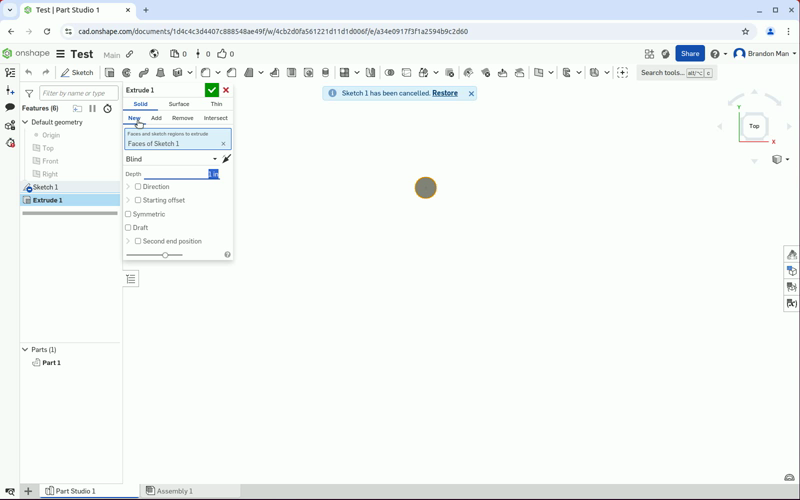
text(12.758)
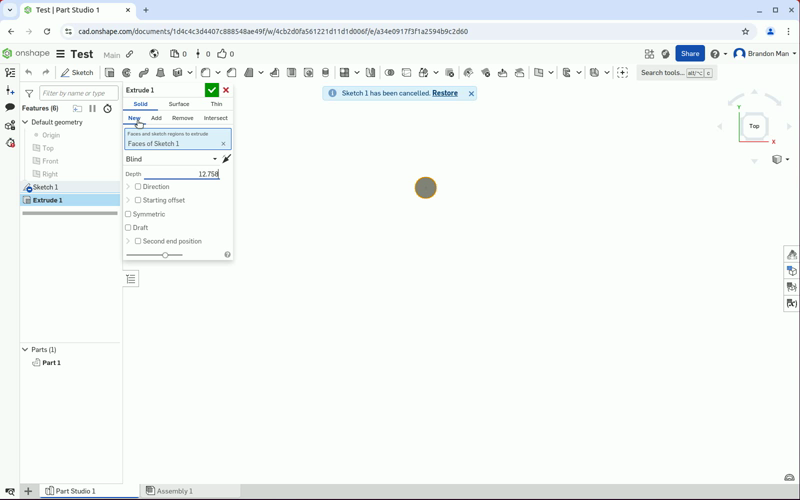
key(enter)
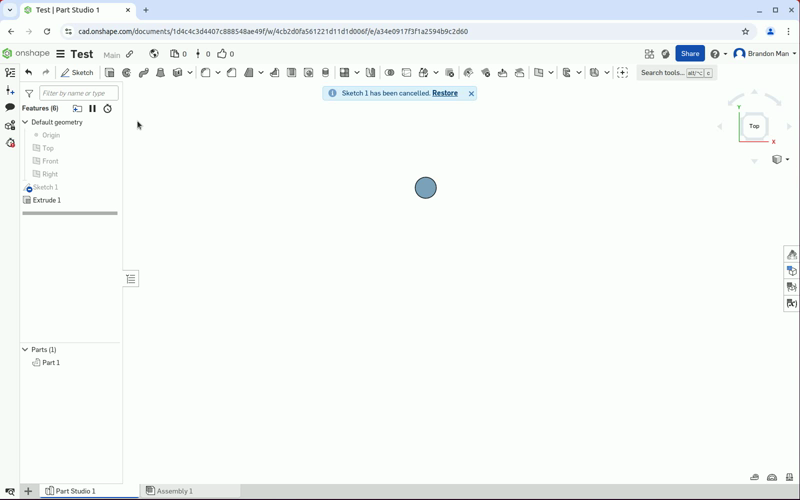
key(shift+h)
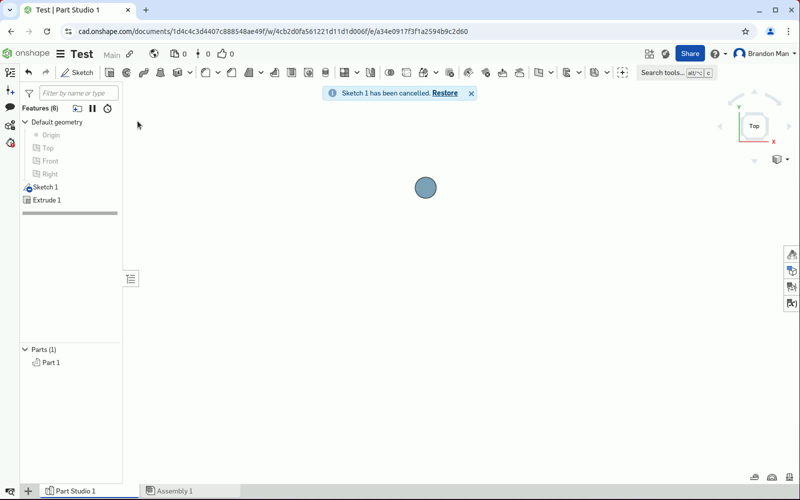
key(shift+h)
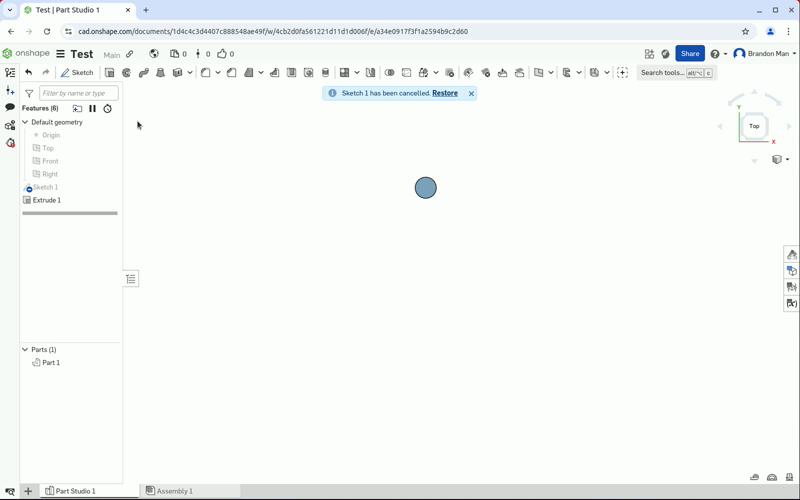
mouse_move(73, 189)
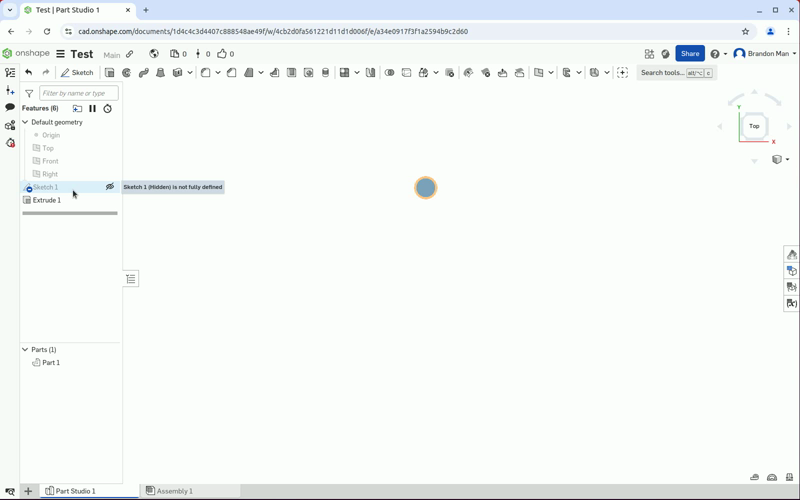
click(73, 189)
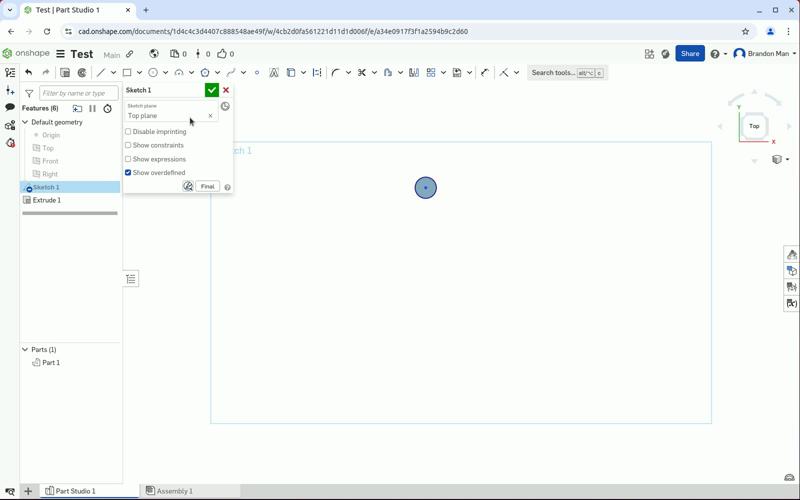
mouse_move(229, 92)
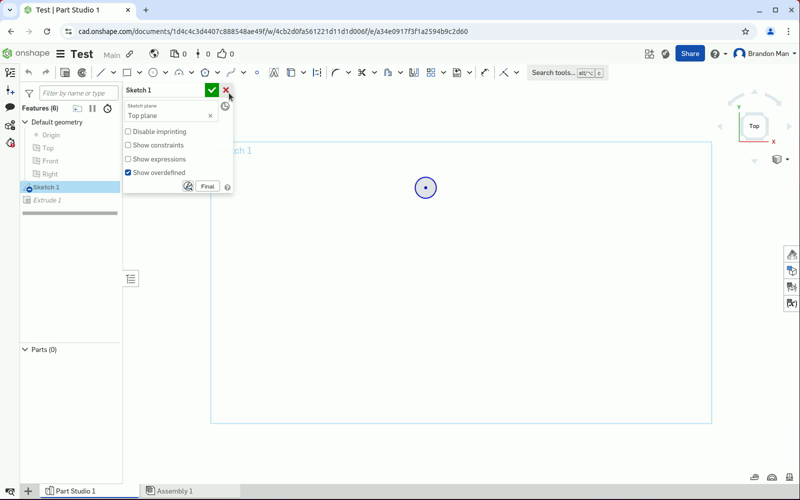
click(229, 92)
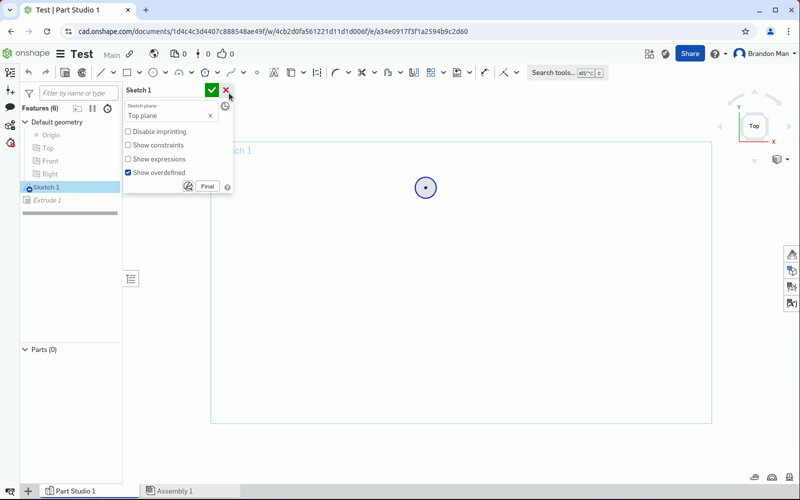
key(shift+s)
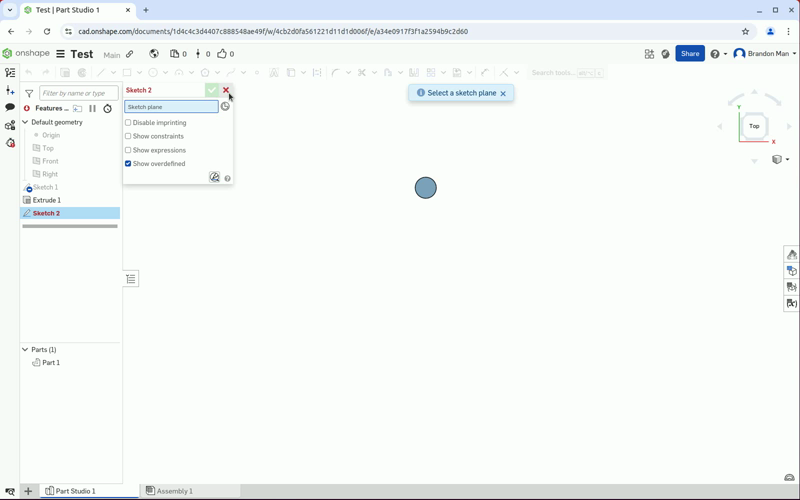
mouse_move(73, 150)
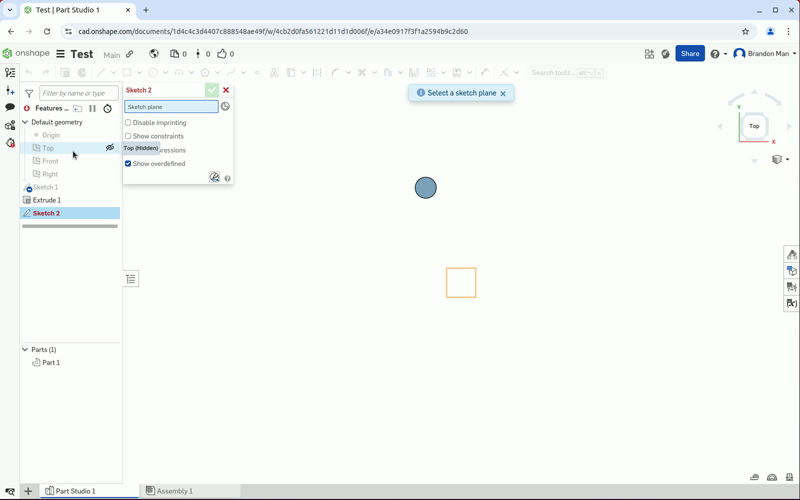
click(73, 150)
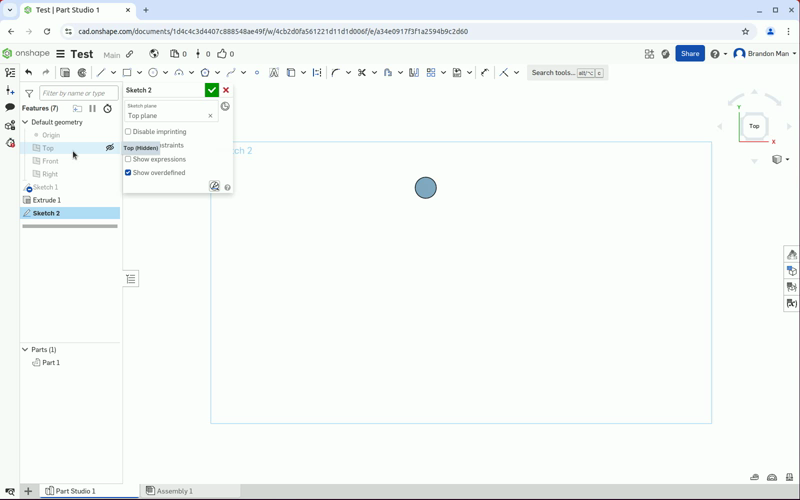
mouse_move(73, 352)
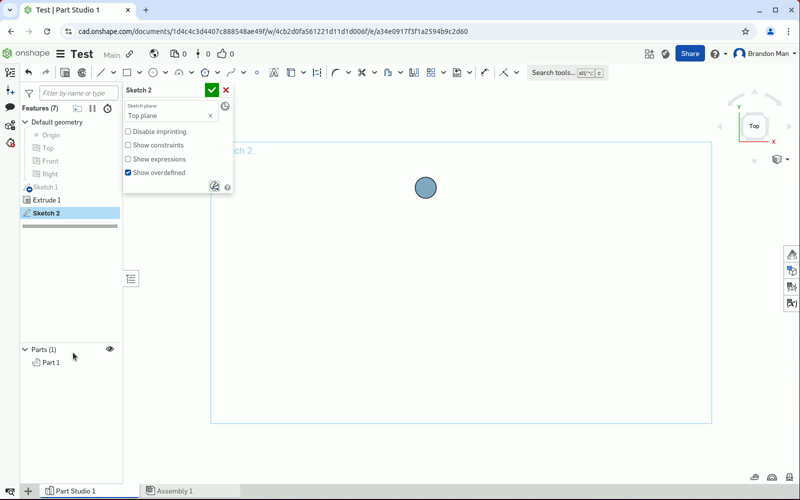
key(y)
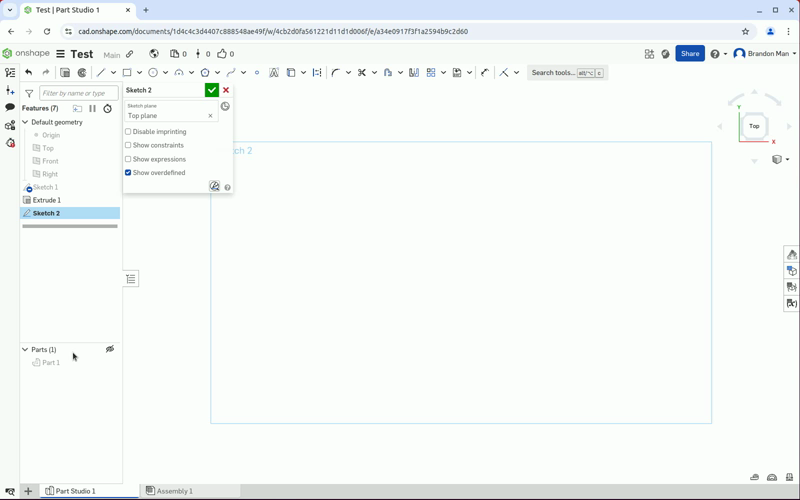
key(c)
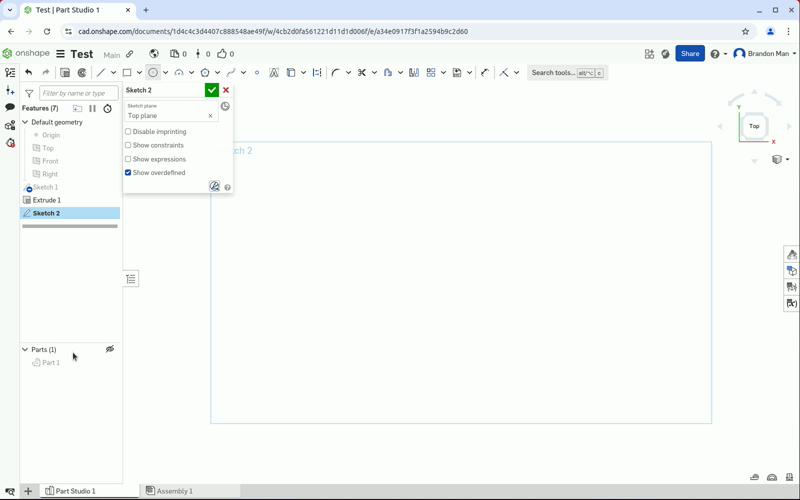
key_down(shift)
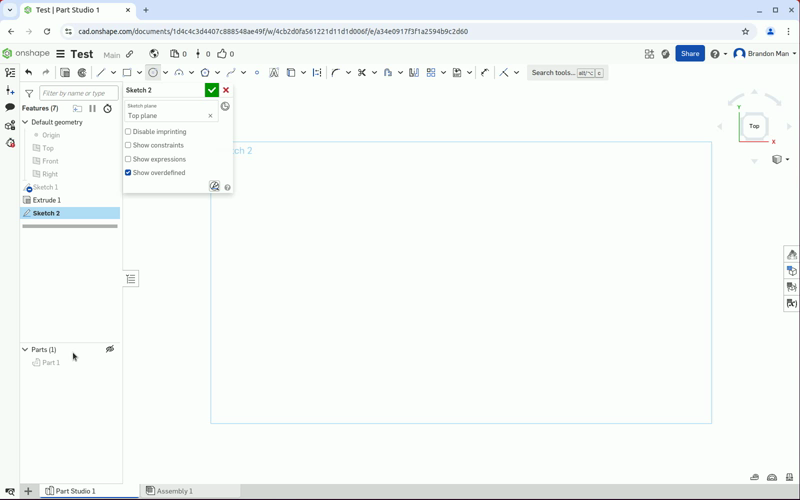
mouse_move(479, 179)
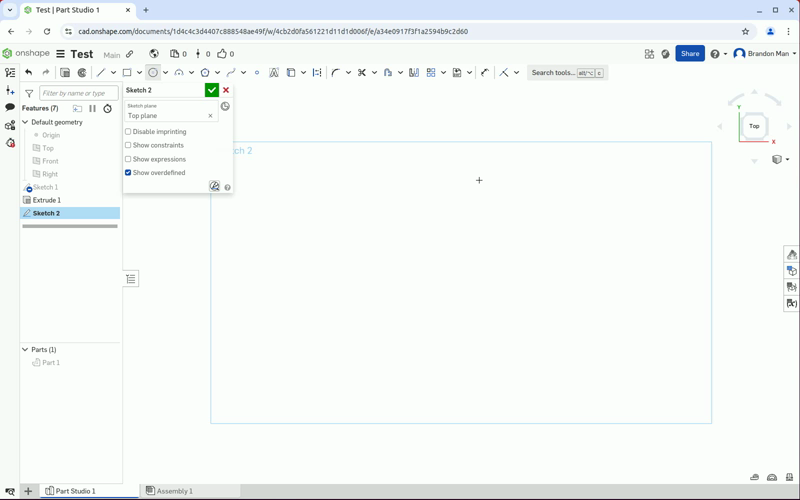
click(479, 179)
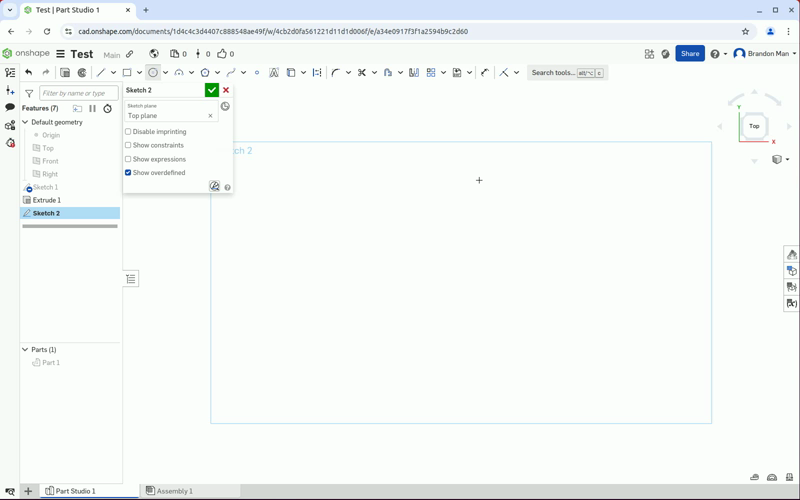
key_up(shift)
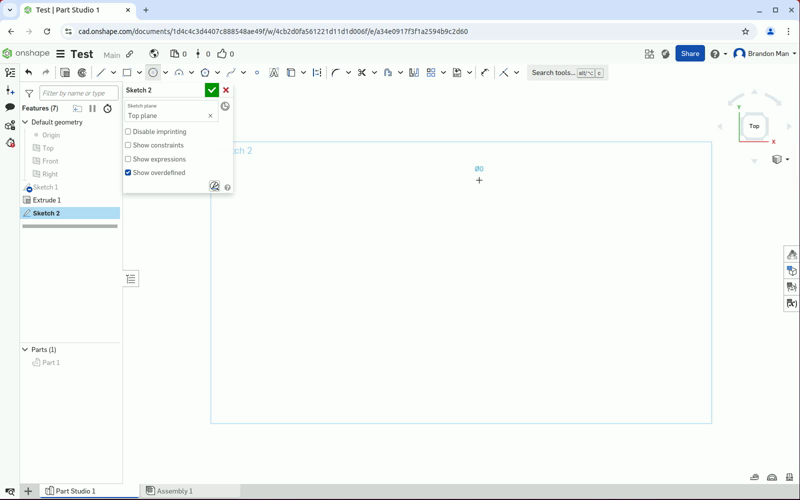
mouse_move(489, 179)
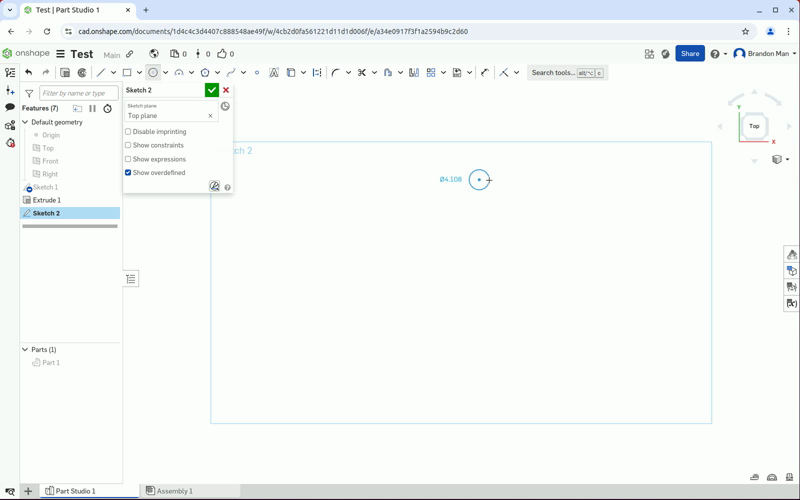
click(489, 179)
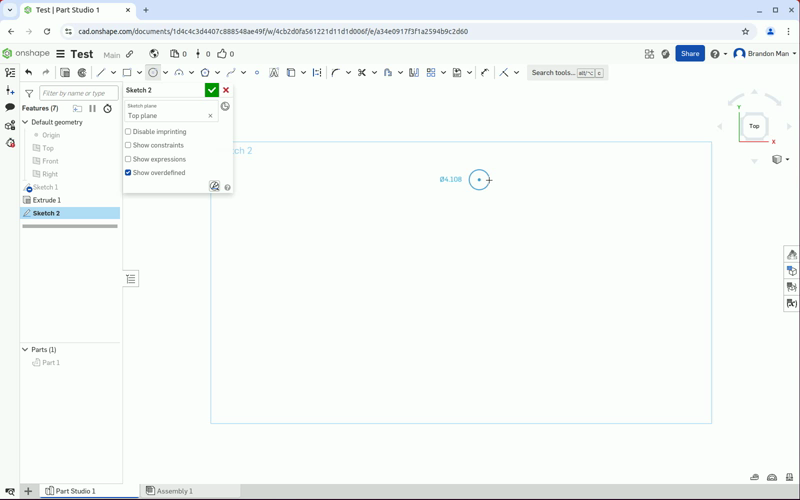
key(esc)
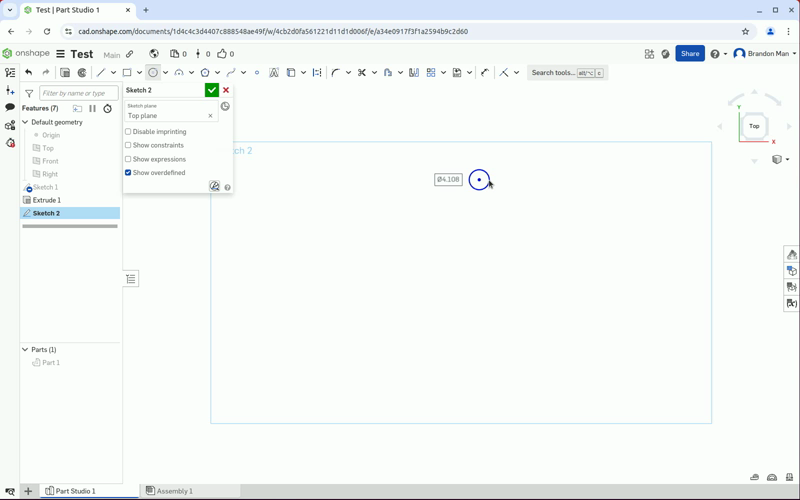
mouse_move(471, 183)
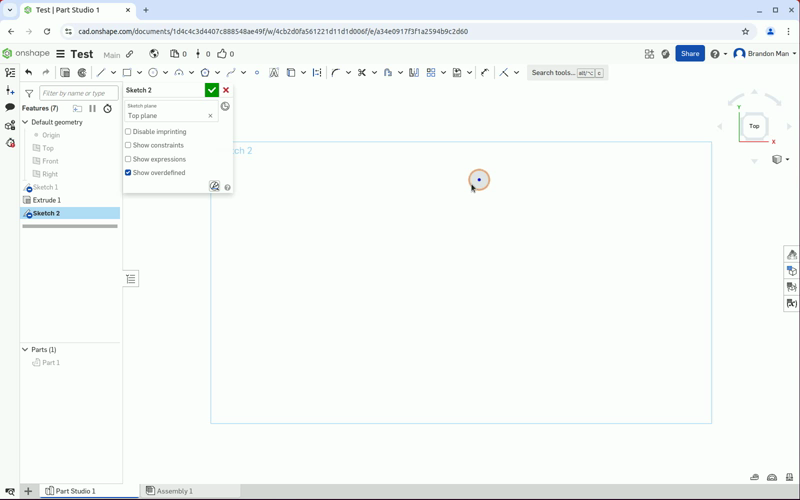
scroll(6)
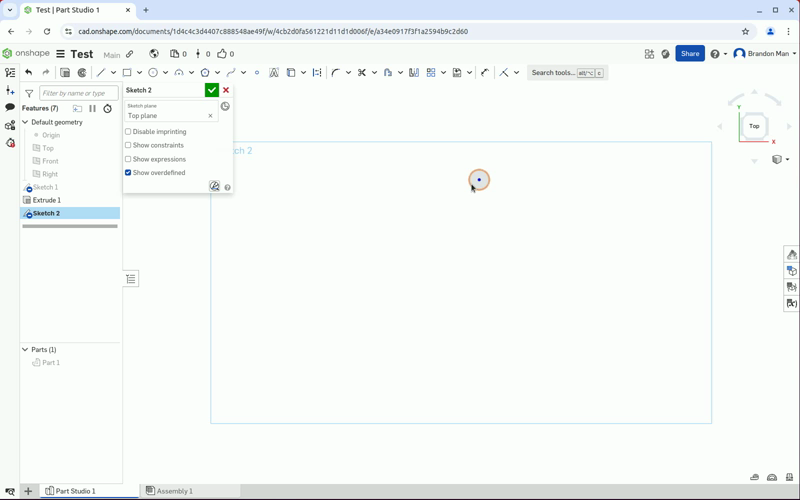
scroll(6)
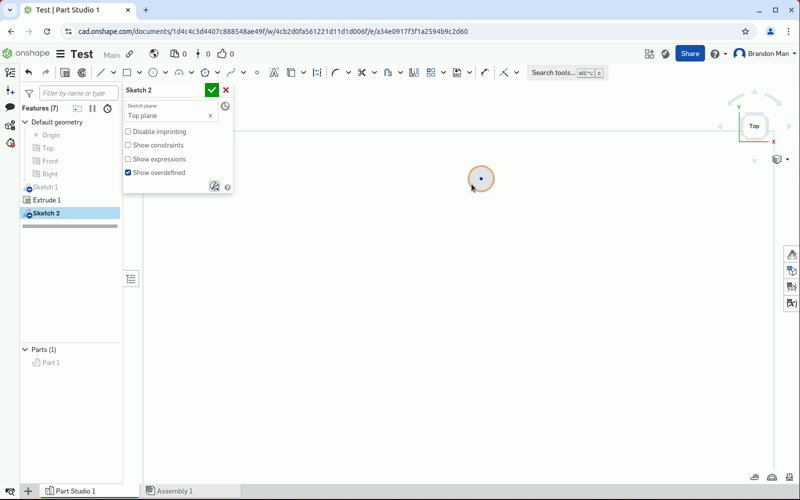
scroll(6)
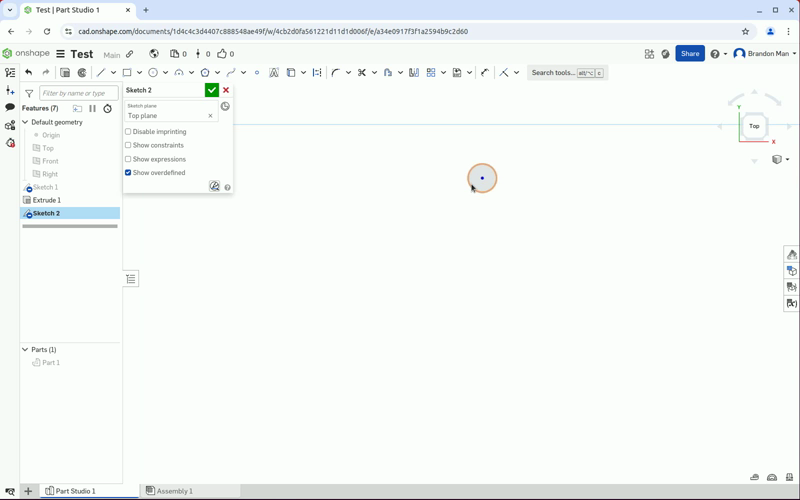
scroll(6)
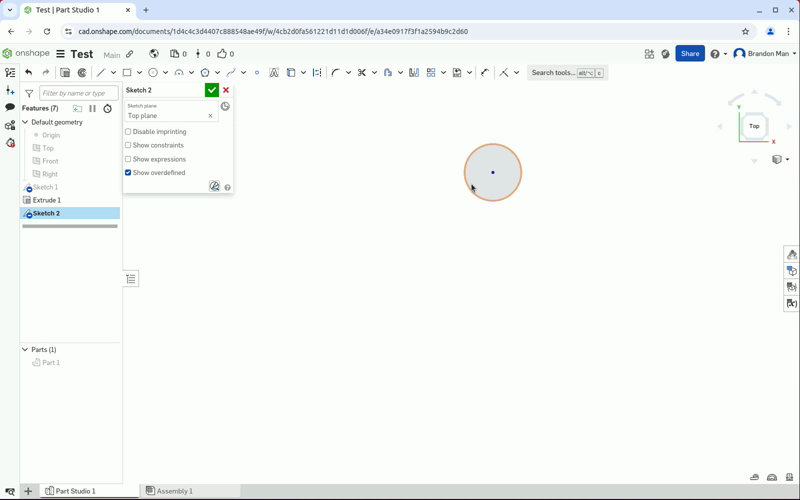
scroll(6)
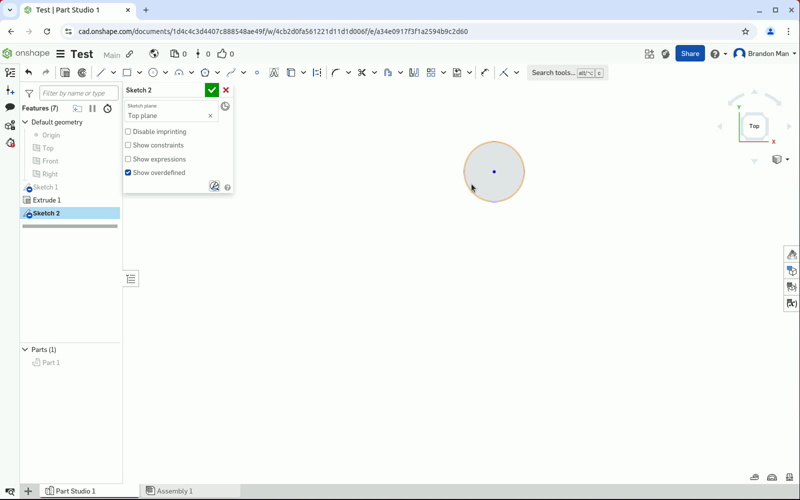
scroll(6)
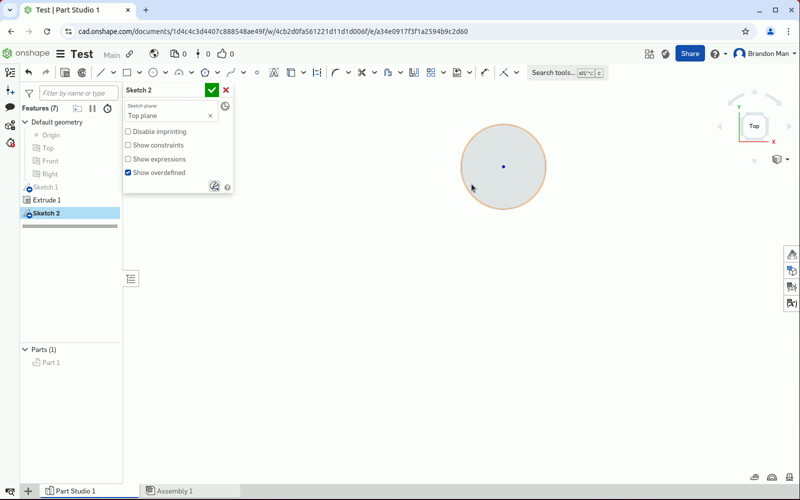
scroll(6)
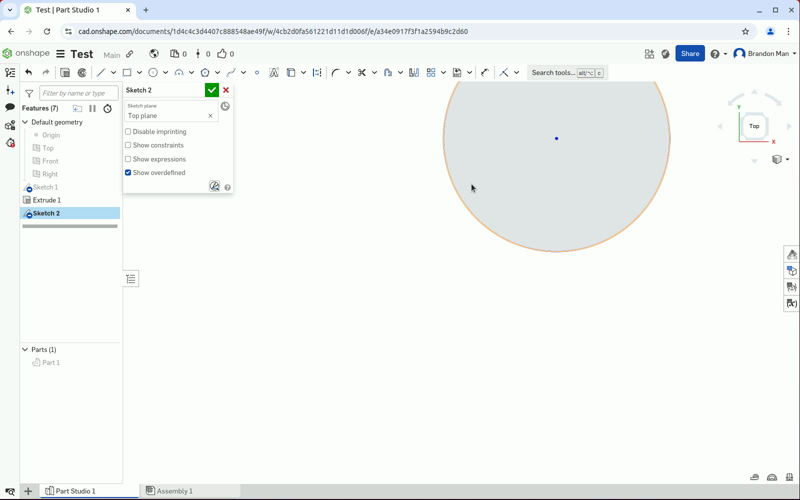
click(471, 183)
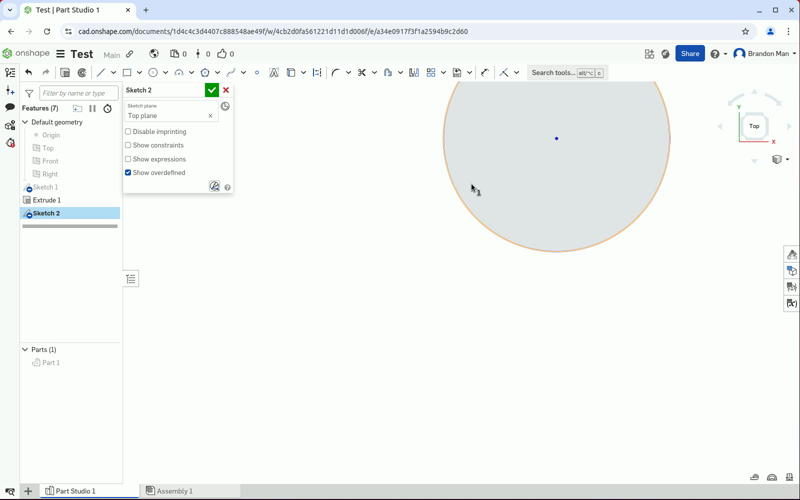
scroll(-6)
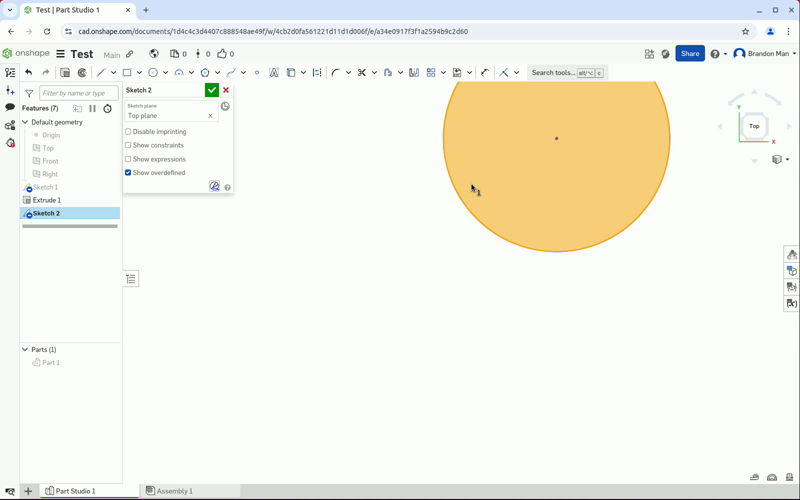
scroll(-6)
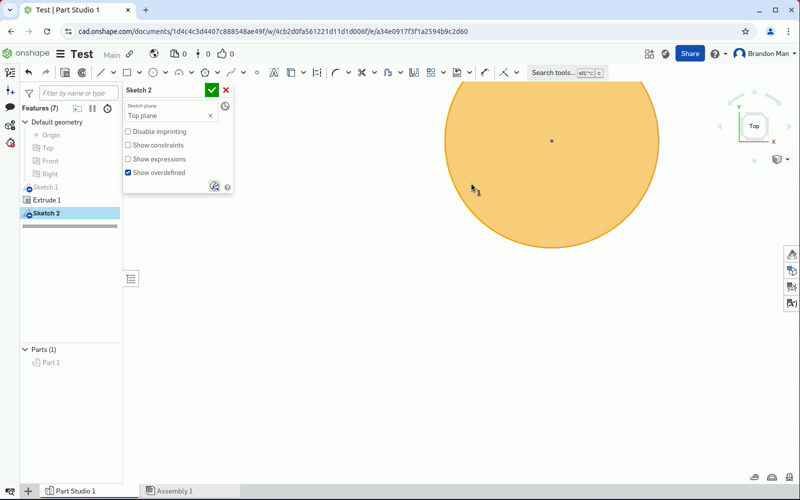
scroll(-6)
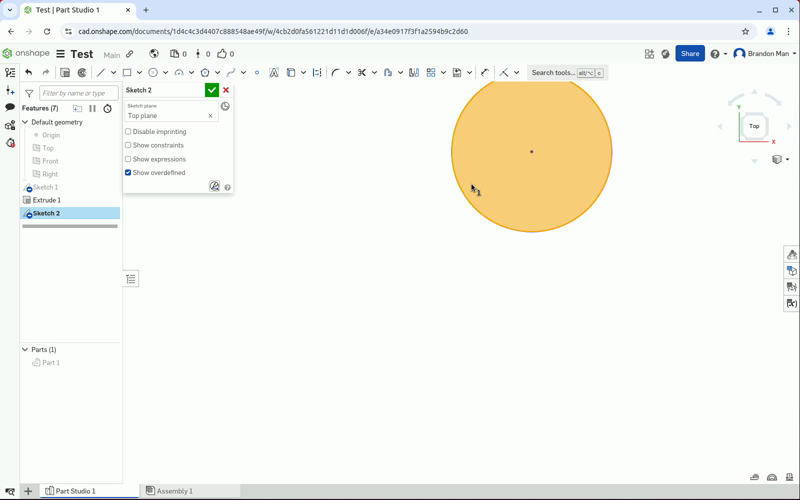
scroll(-6)
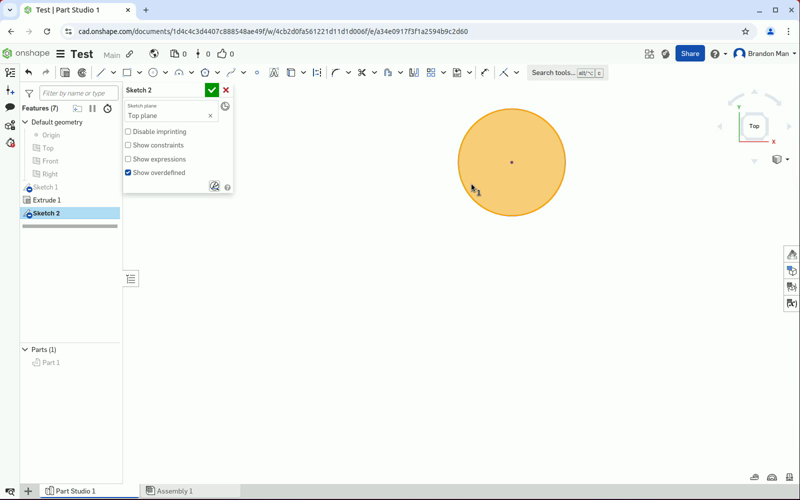
scroll(-6)
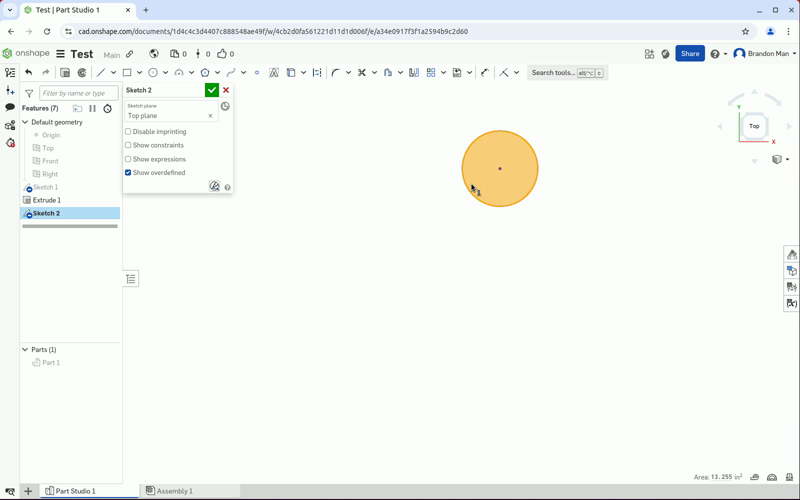
scroll(-6)
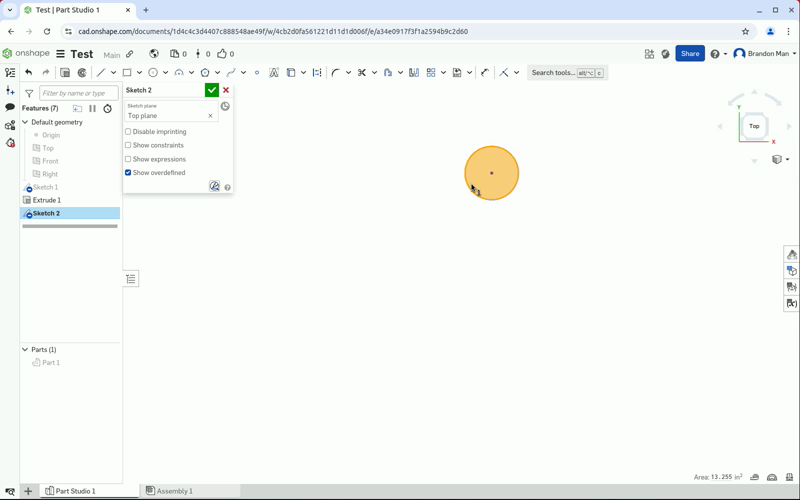
scroll(-6)
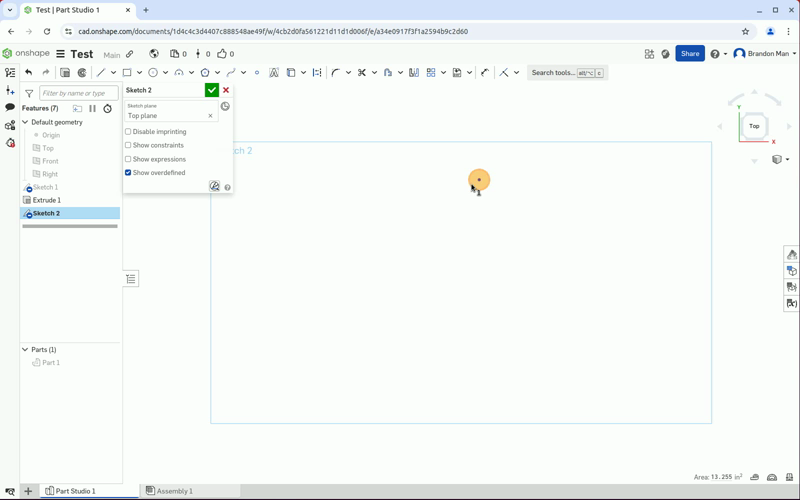
mouse_move(73, 352)
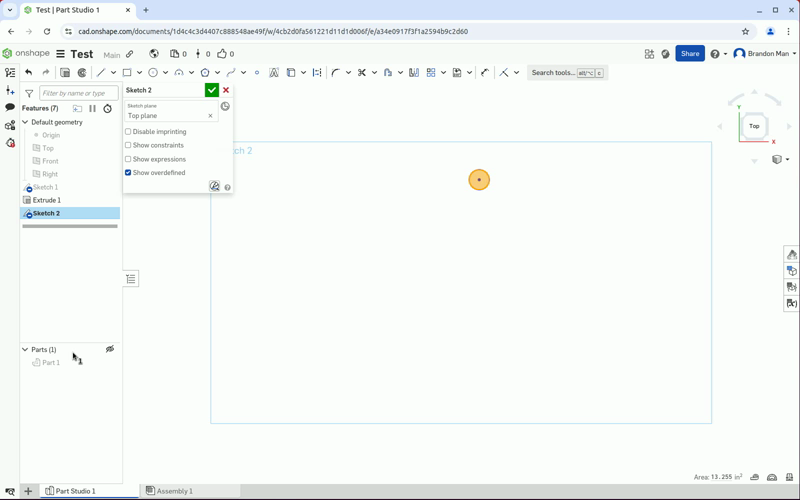
key(shift+y)
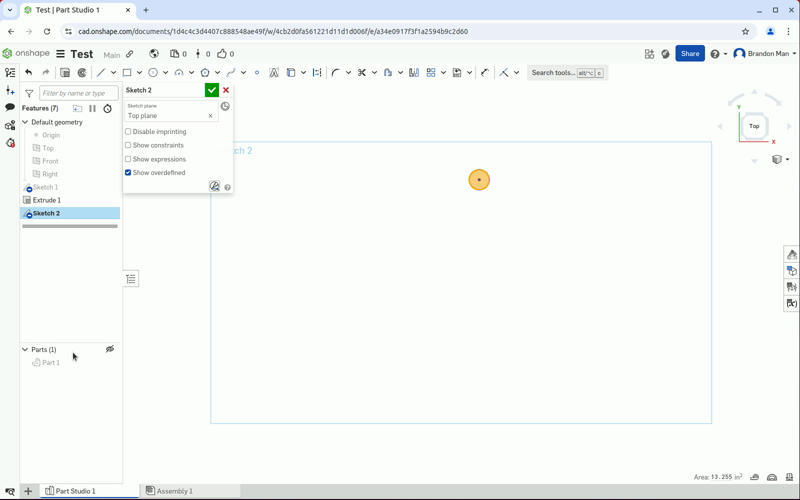
key(shift+e)
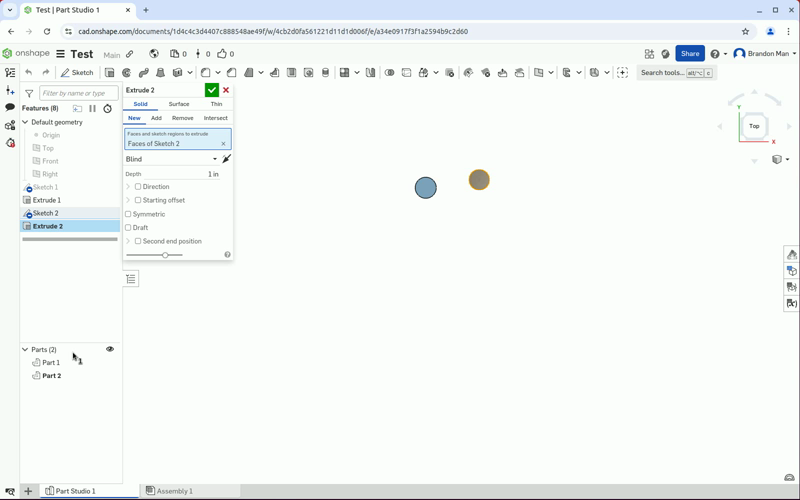
mouse_move(143, 106)
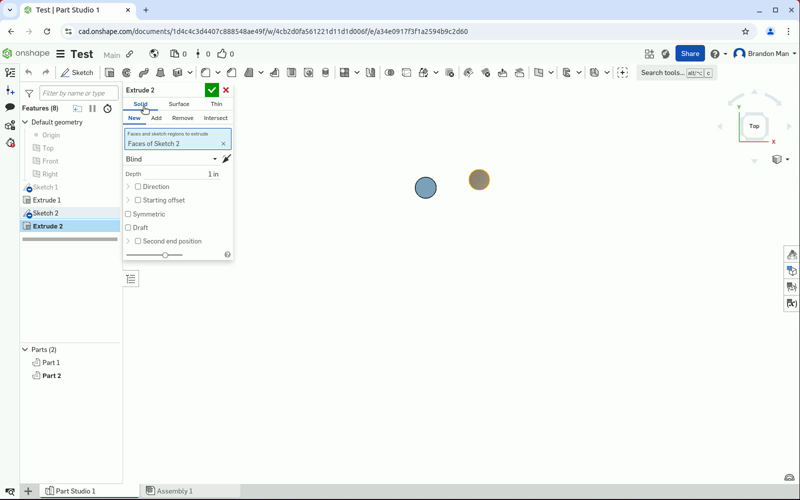
click(143, 106)
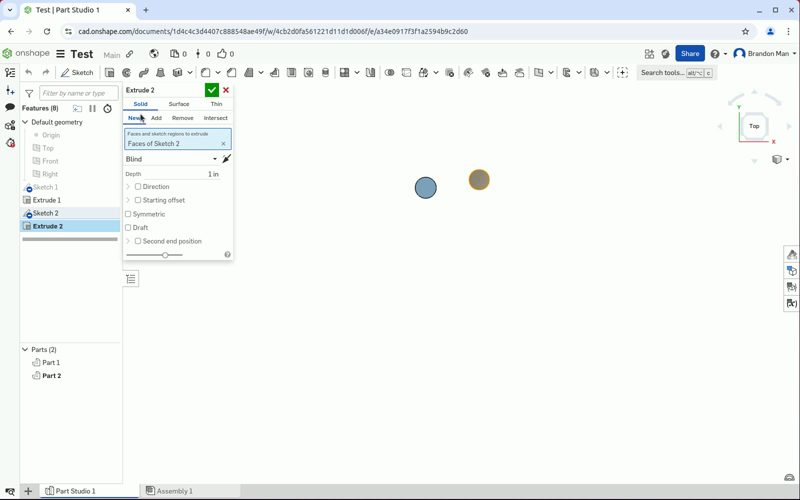
mouse_move(137, 120)
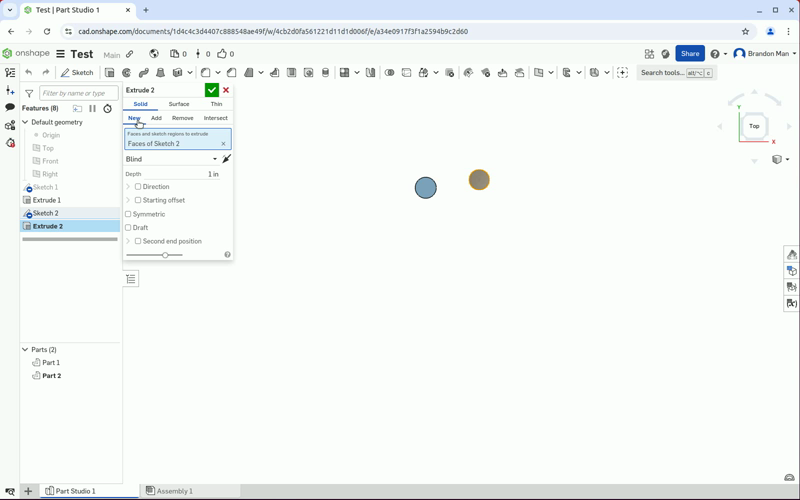
click(137, 120)
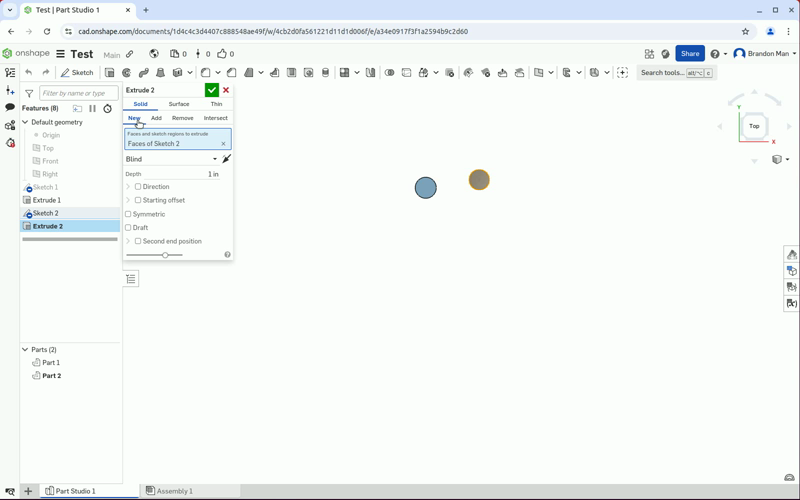
key(tab, 4)
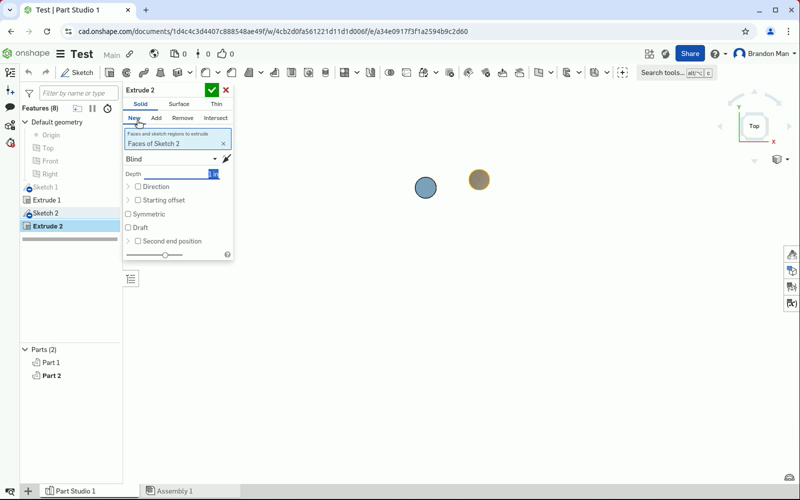
text(12.758)
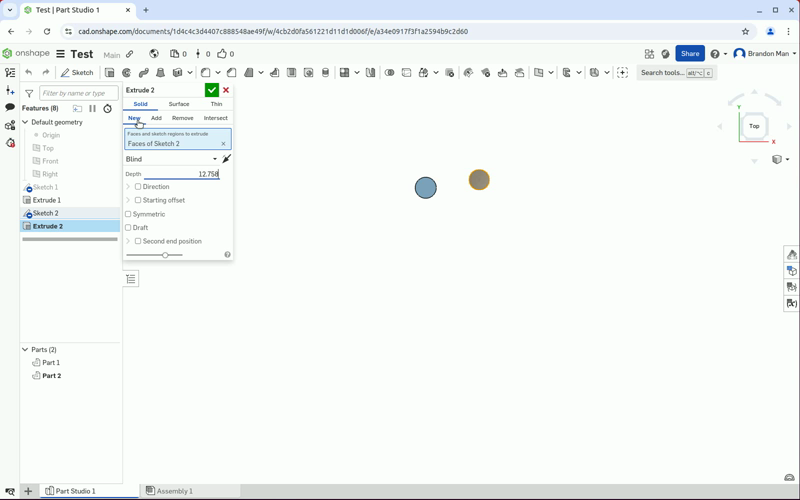
key(enter)
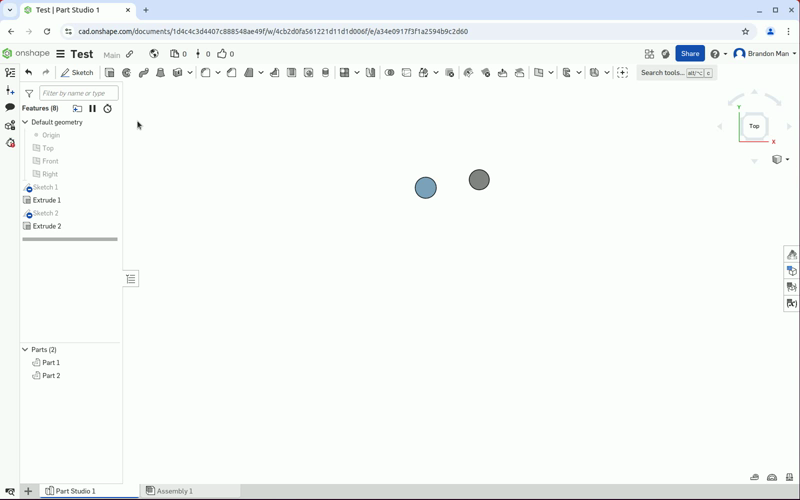
key(shift+h)
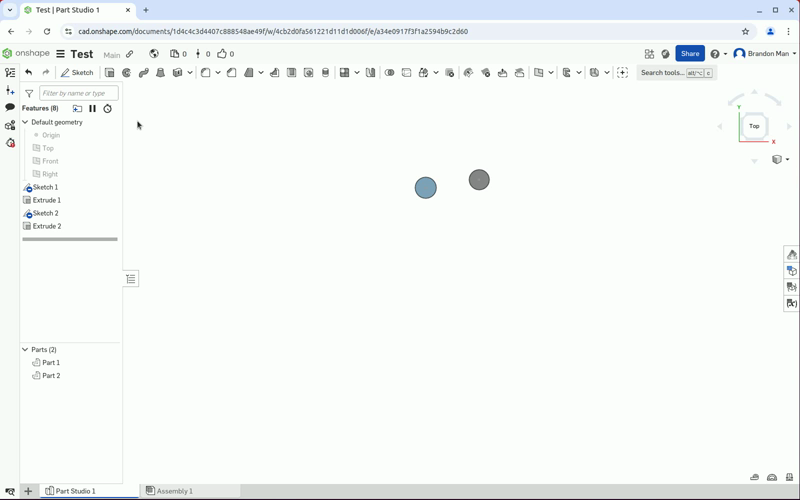
key(shift+h)
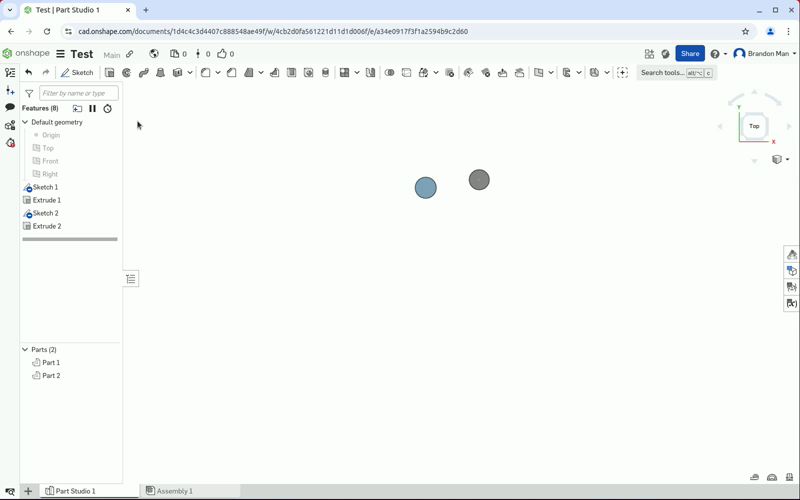
key(shift+7)
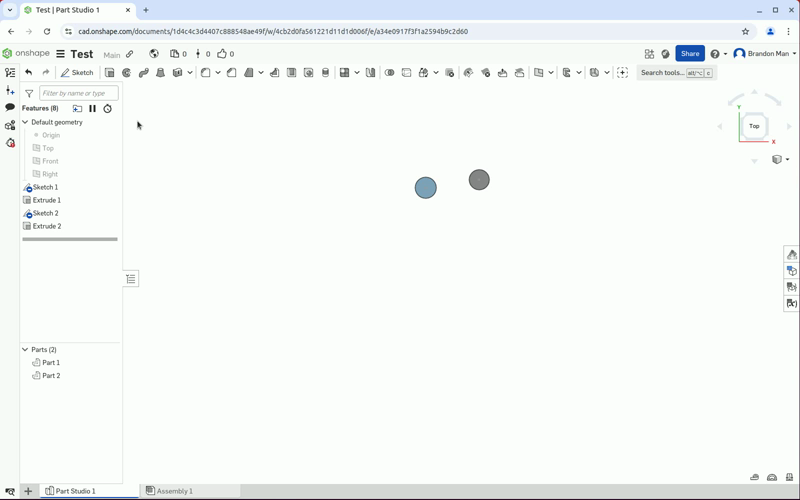
key(up, 3)
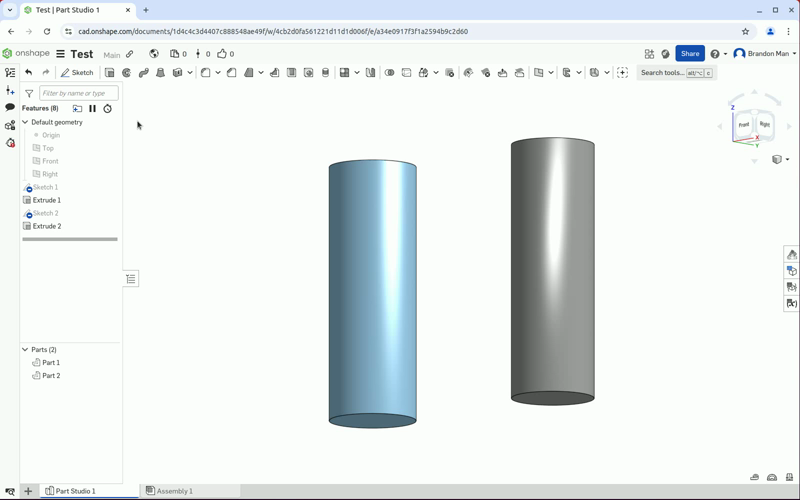
key(left, 3)
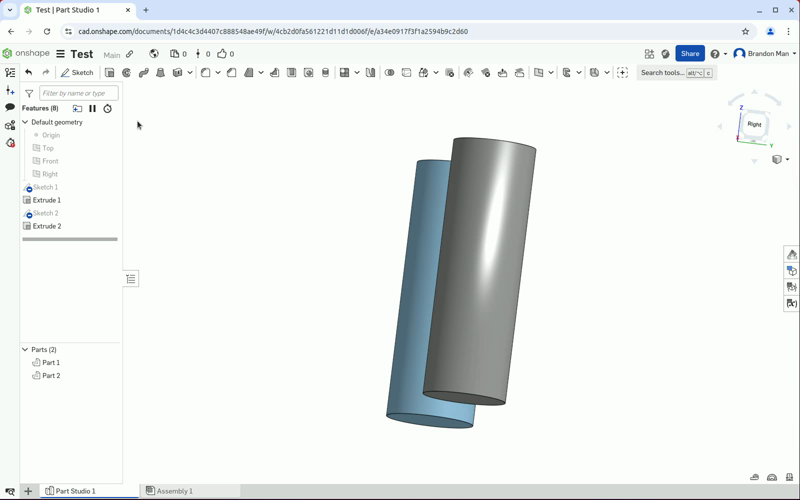
key(right, 3)
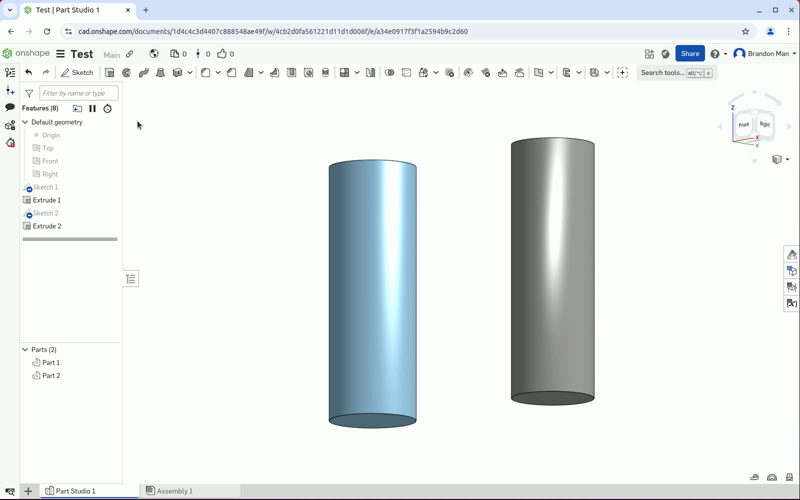
key(down, 3)
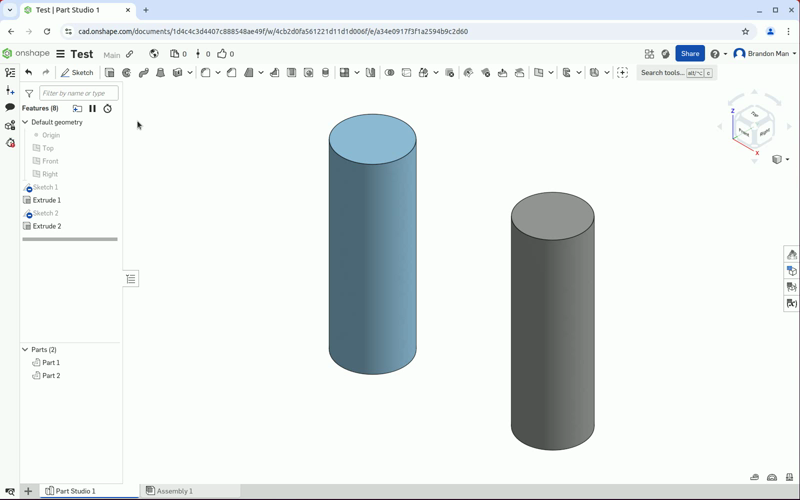
mouse_move(73, 189)
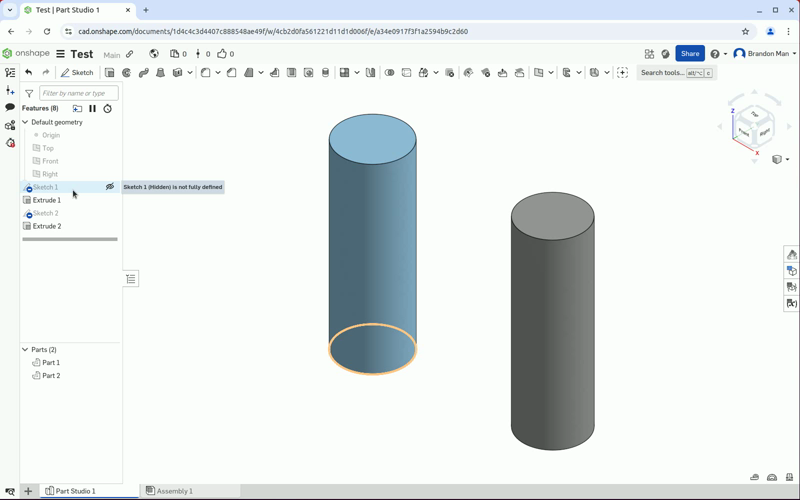
click(73, 189)